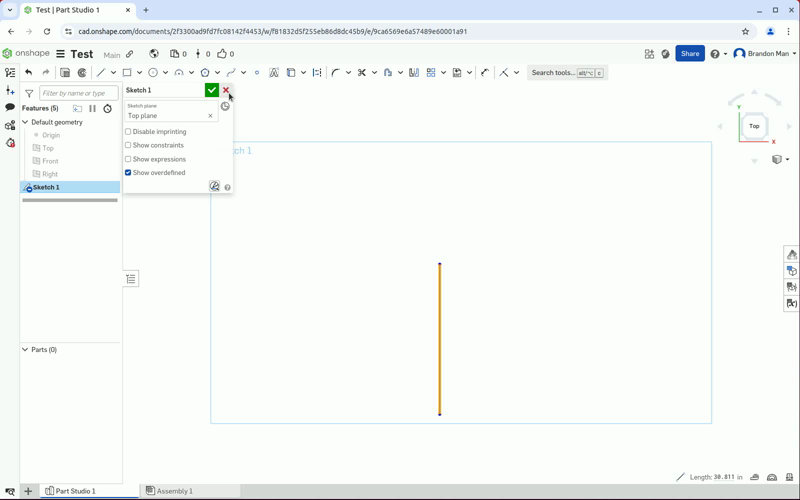
key(shift+h)
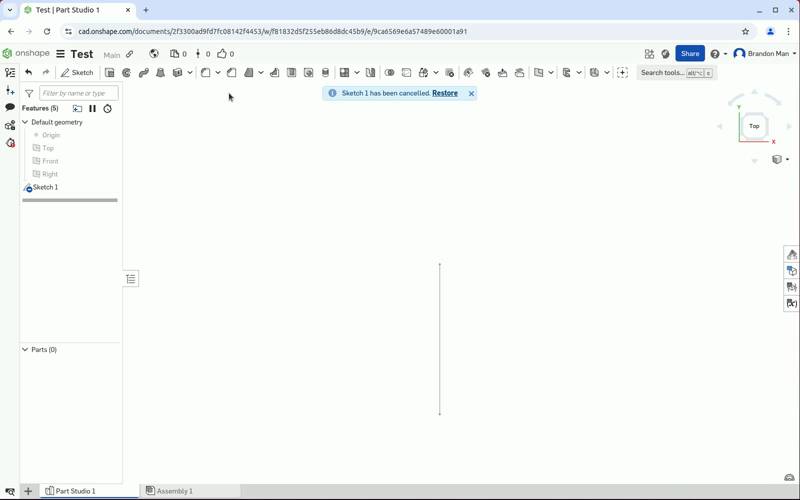
key(shift+s)
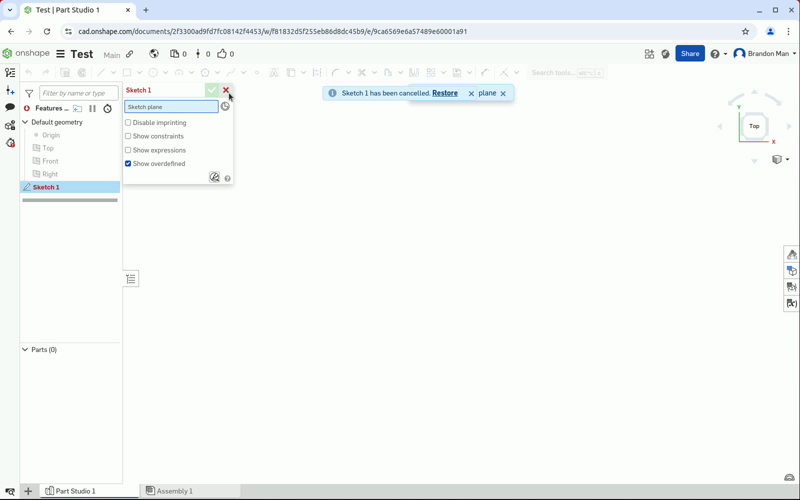
mouse_move(73, 150)
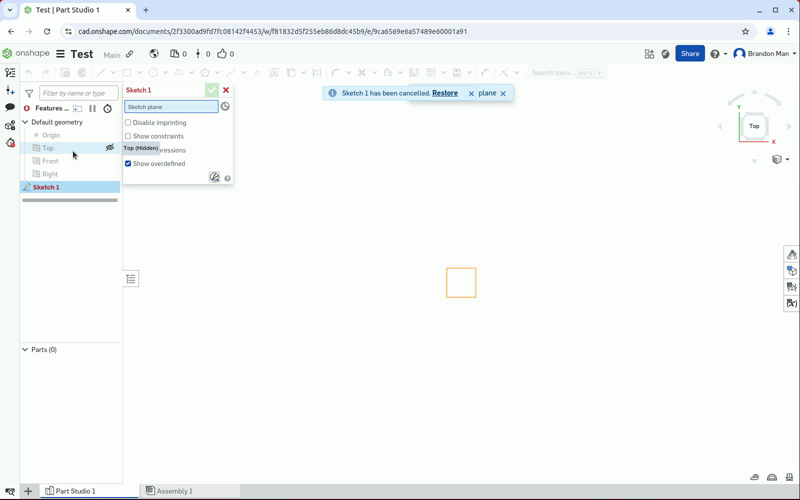
click(73, 150)
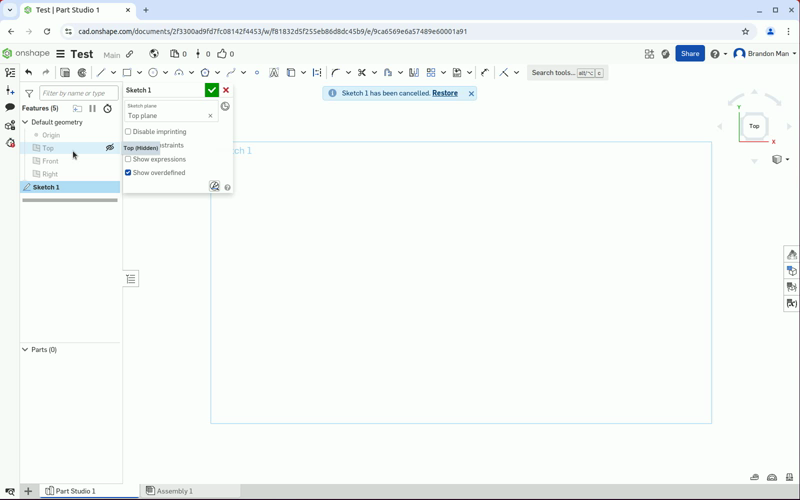
mouse_move(73, 352)
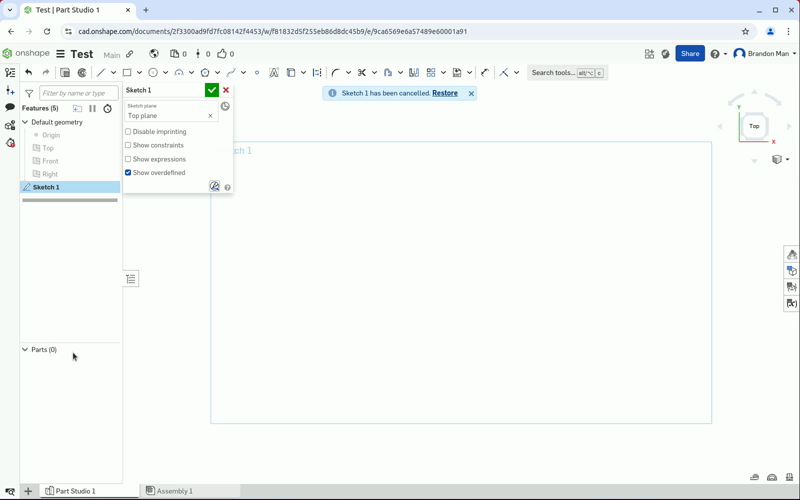
key(y)
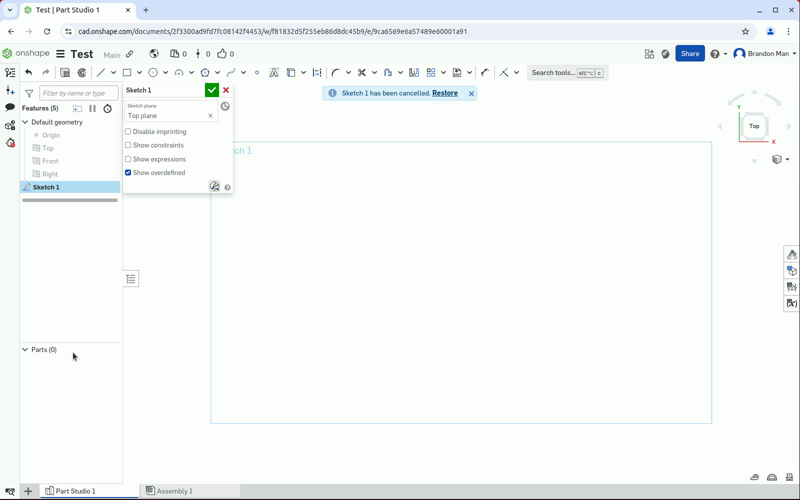
key(c)
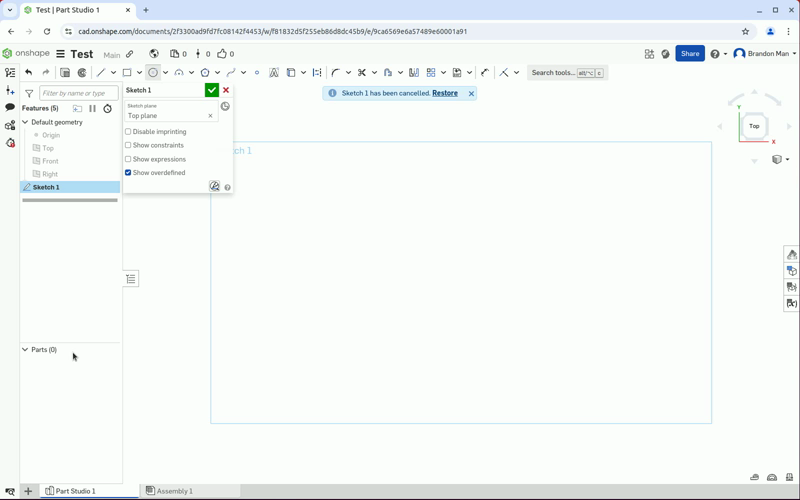
key_down(shift)
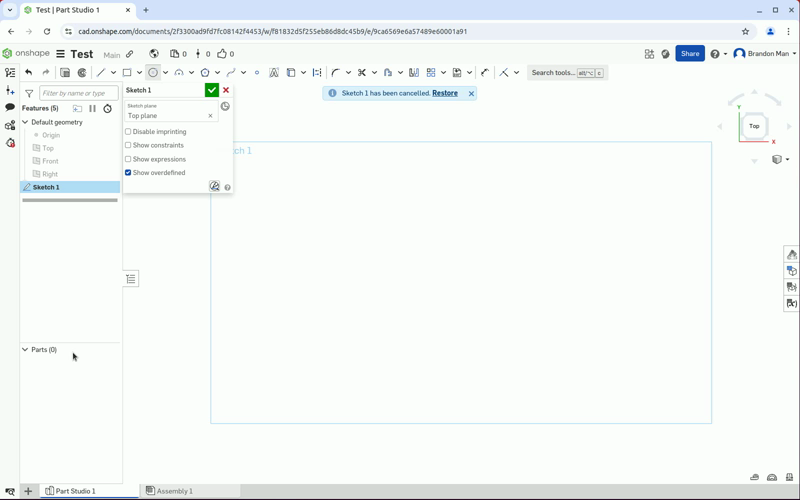
mouse_move(461, 282)
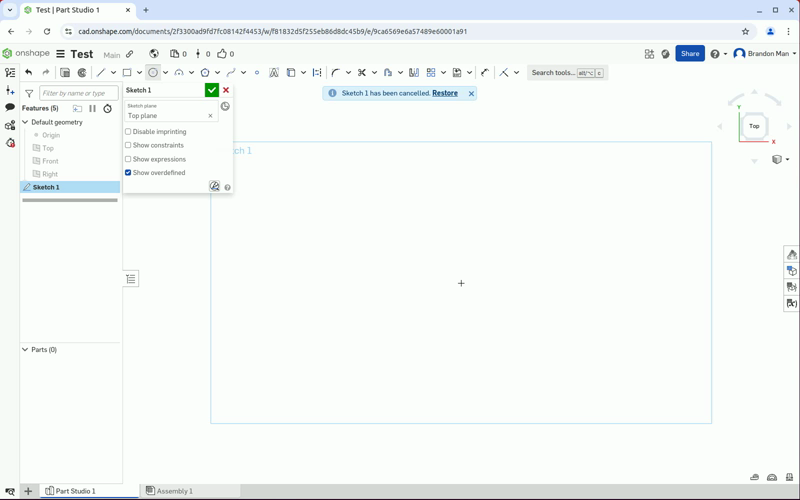
click(461, 282)
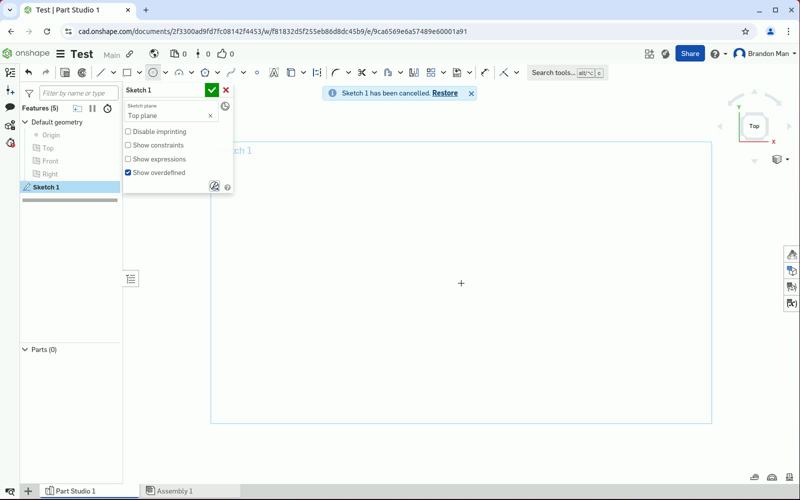
key_up(shift)
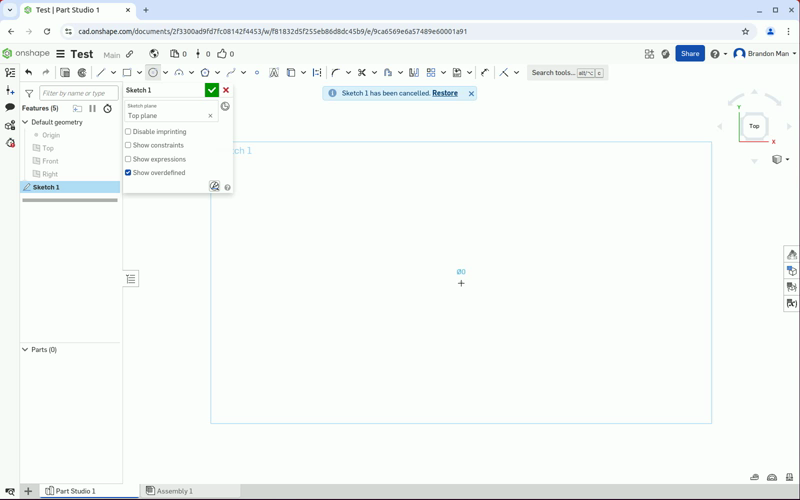
mouse_move(574, 282)
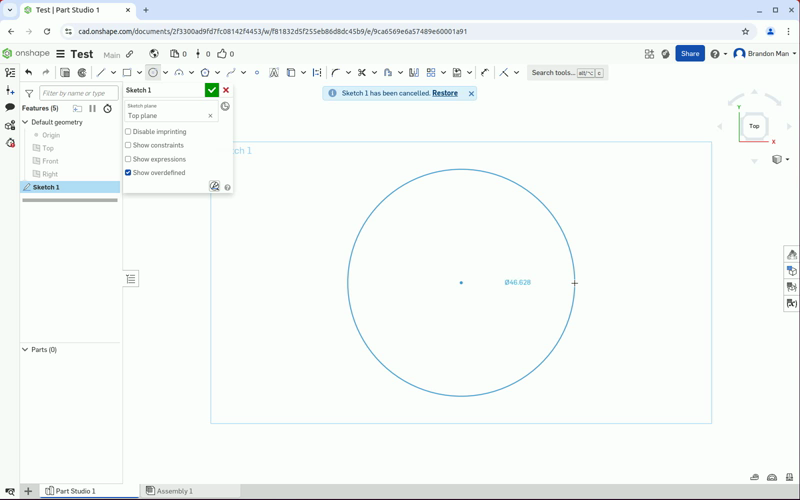
click(574, 282)
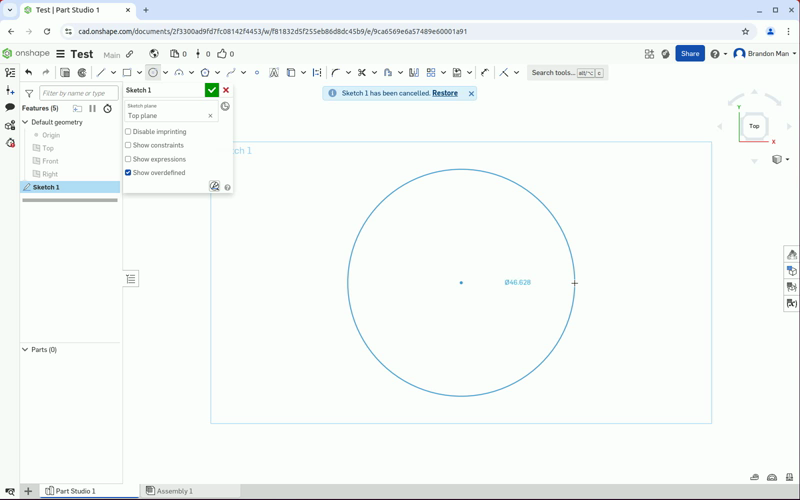
key(esc)
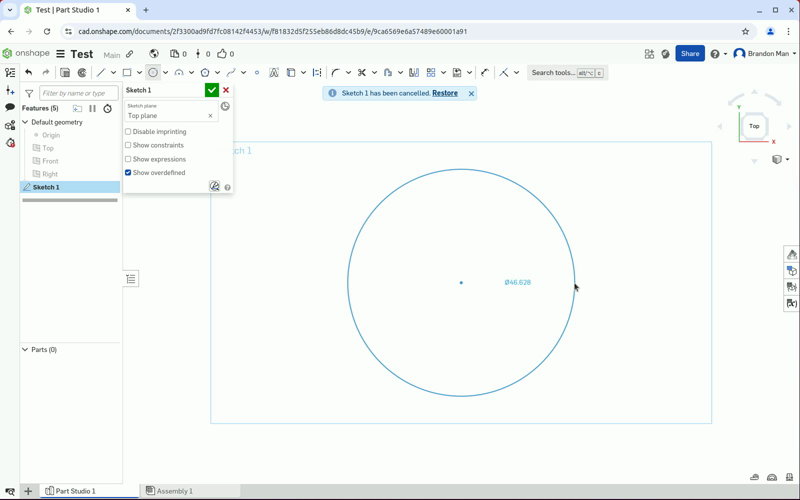
key(c)
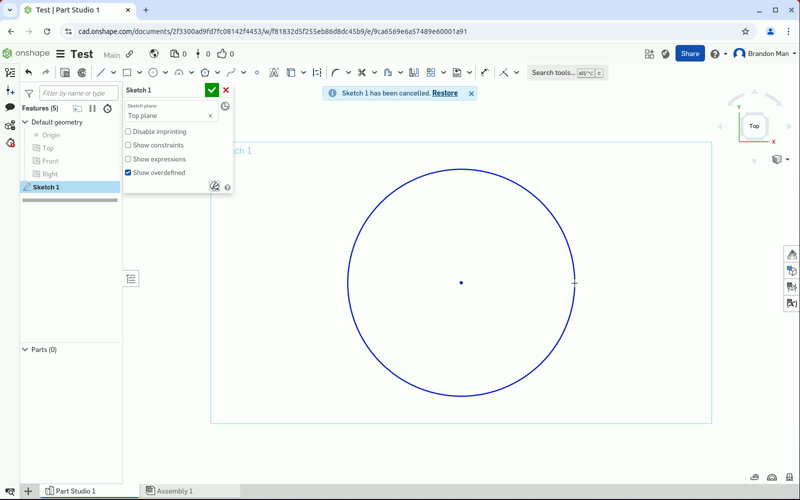
key_down(shift)
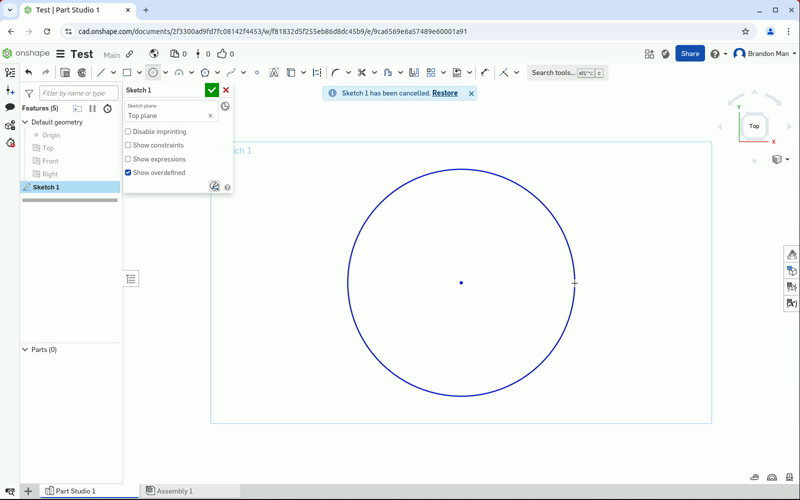
mouse_move(461, 282)
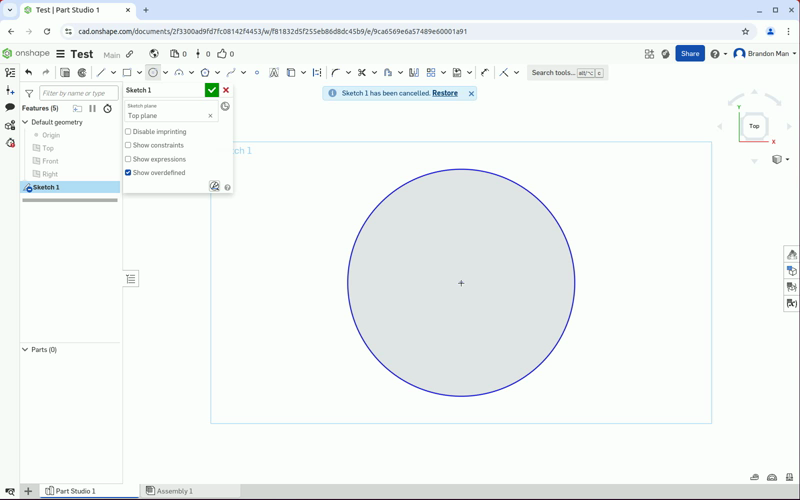
click(461, 282)
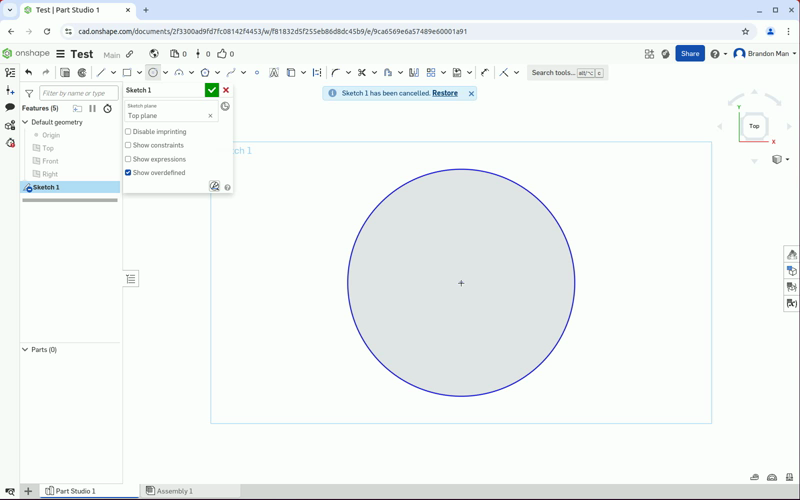
key_up(shift)
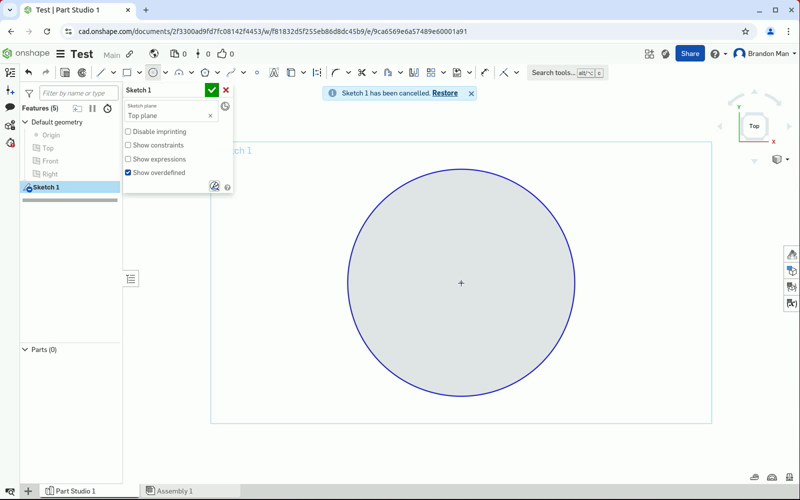
mouse_move(496, 282)
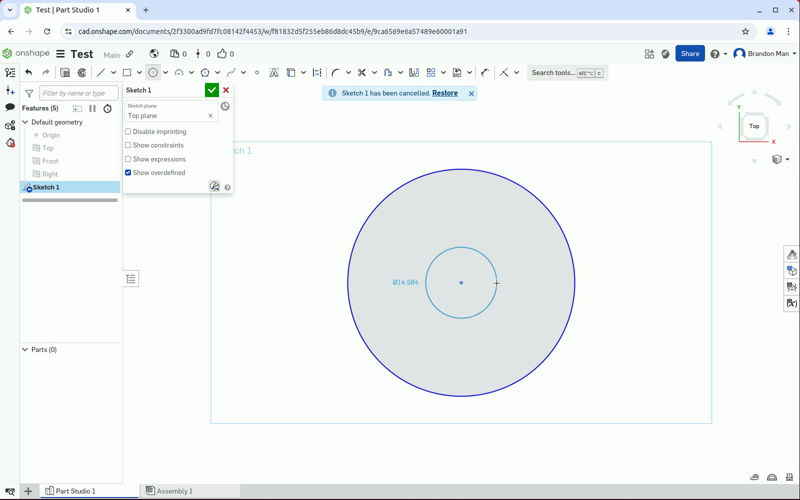
click(496, 282)
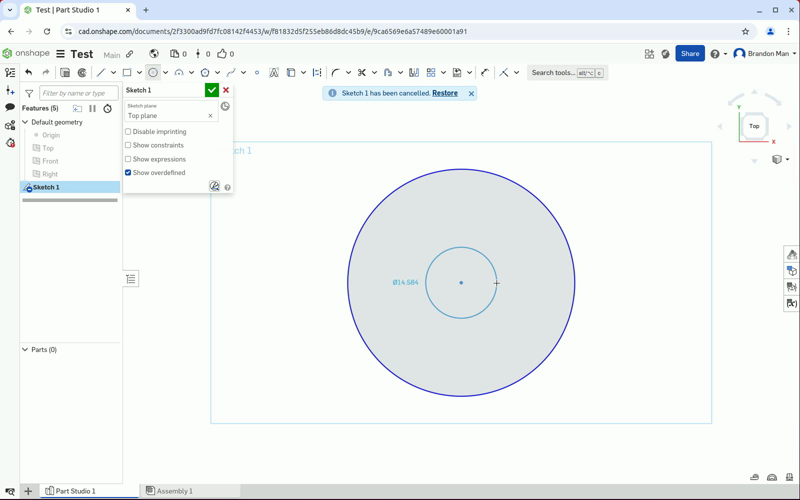
key(esc)
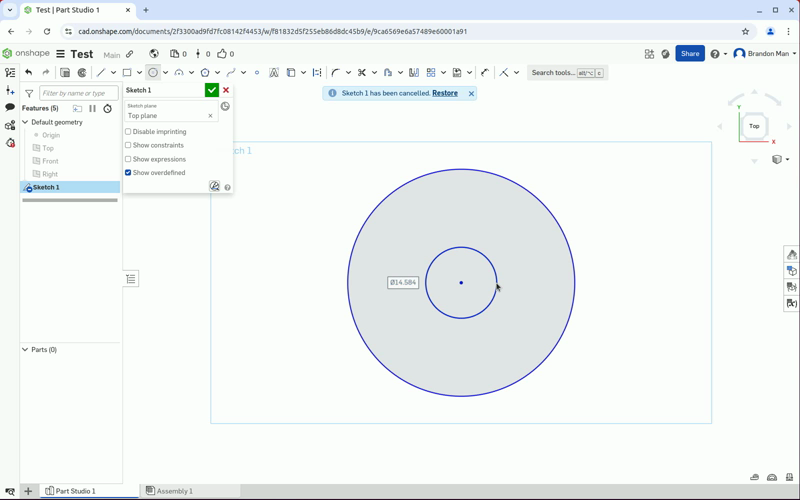
mouse_move(480, 345)
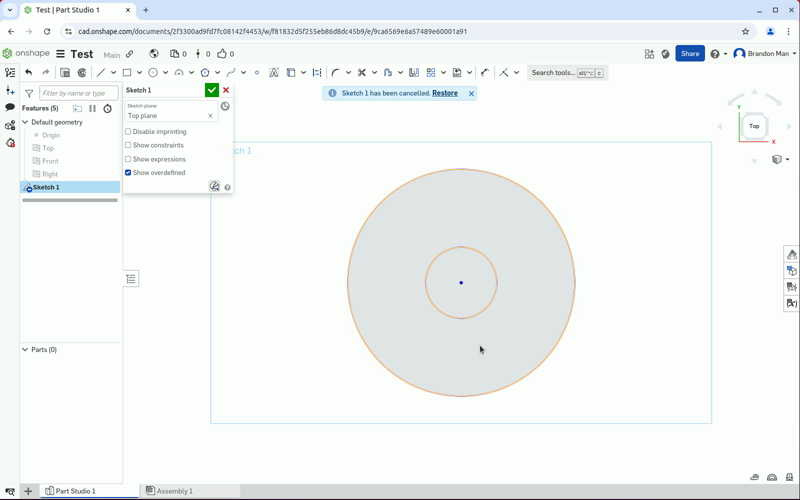
click(480, 345)
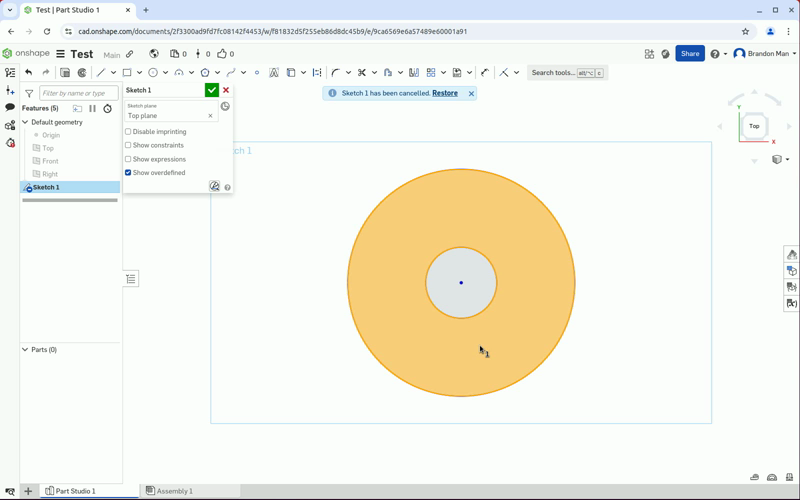
mouse_move(73, 352)
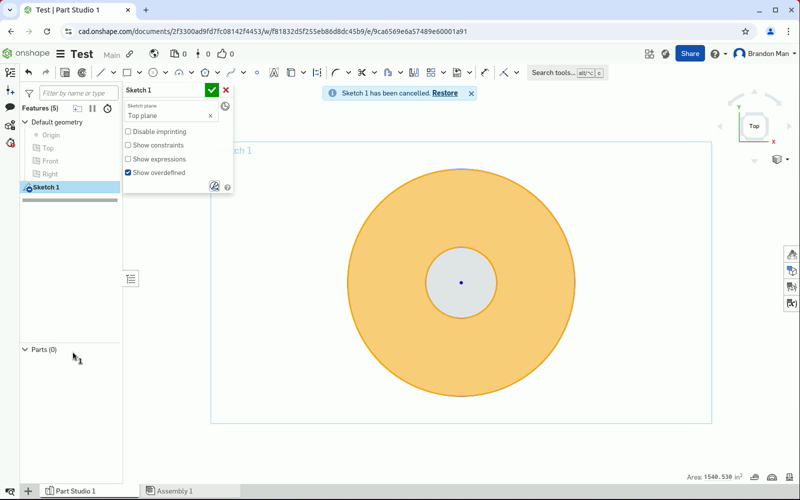
key(shift+y)
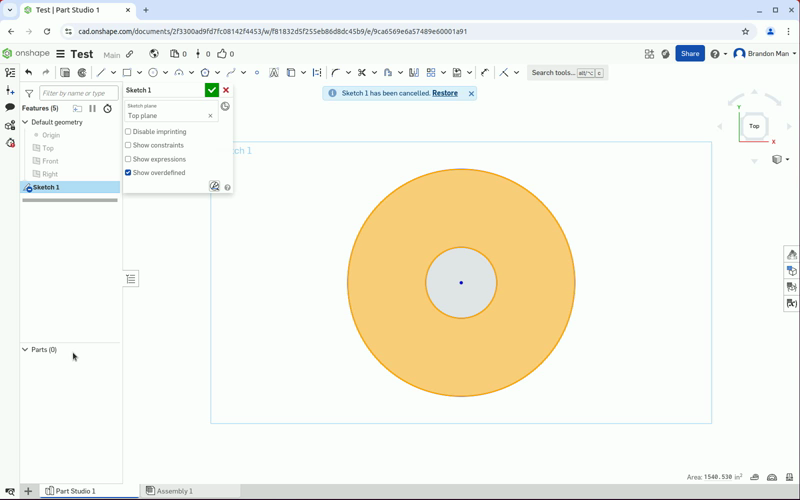
key(shift+e)
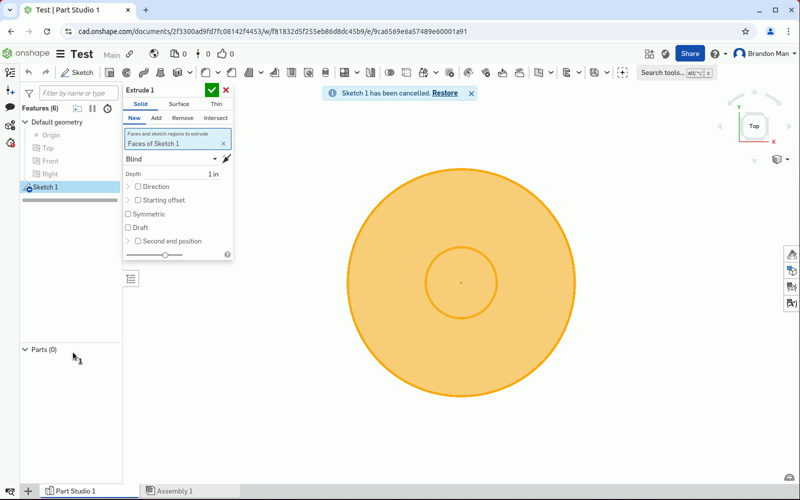
mouse_move(143, 106)
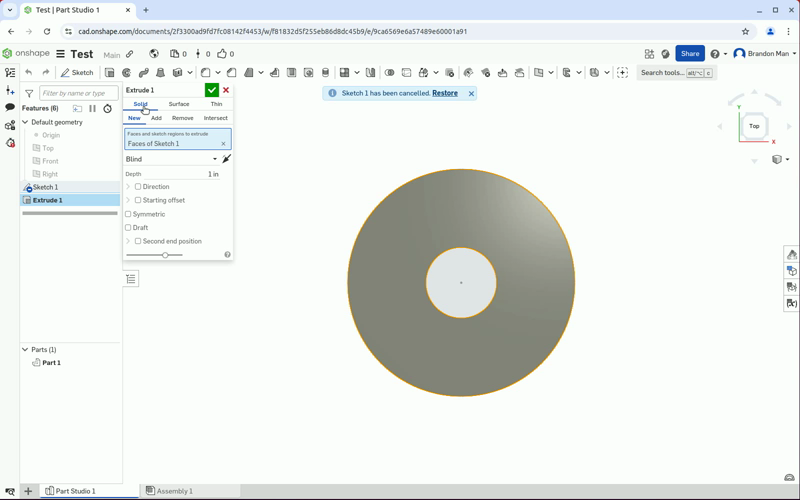
click(143, 106)
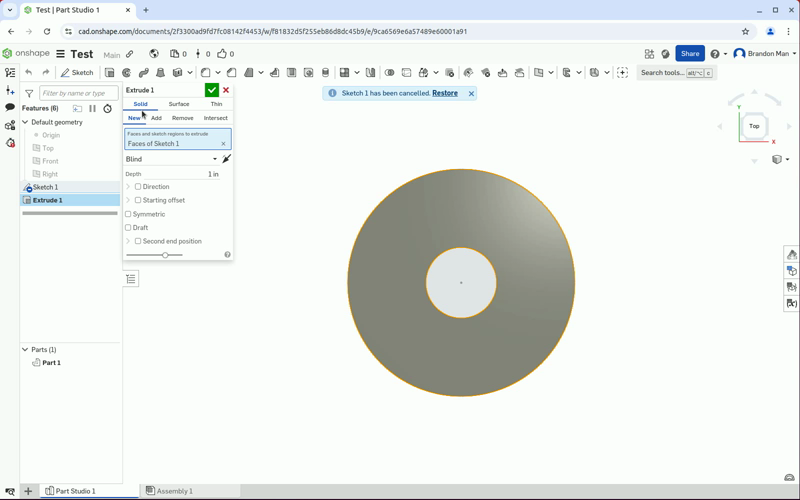
mouse_move(137, 120)
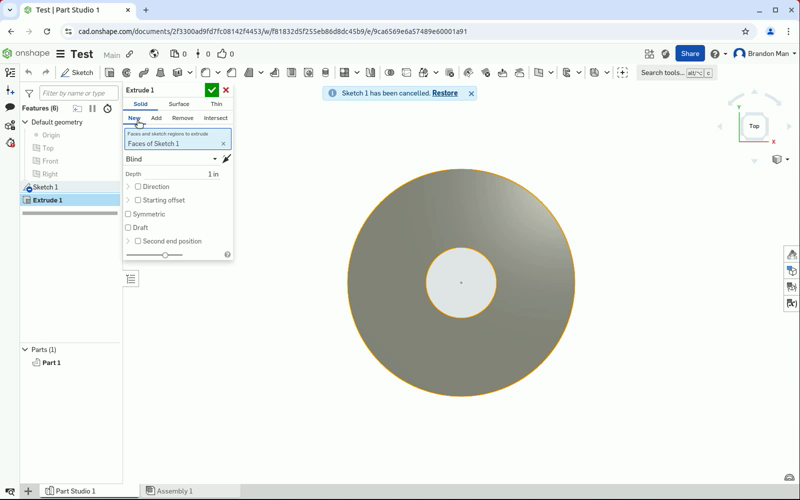
click(137, 120)
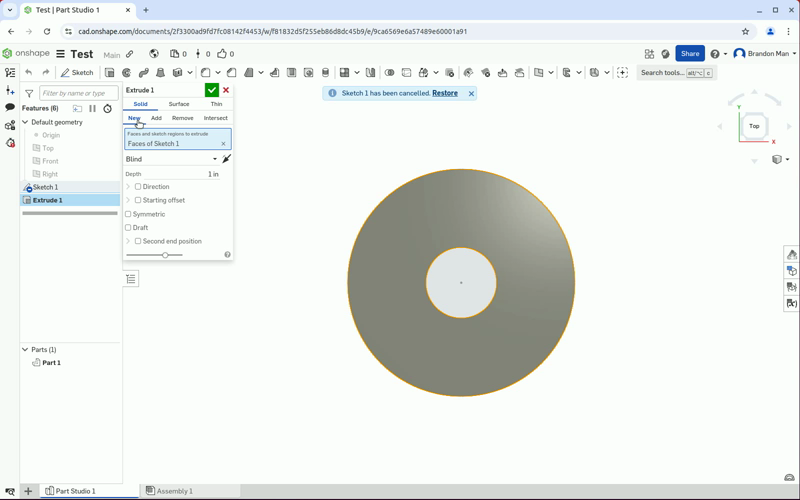
key(tab, 4)
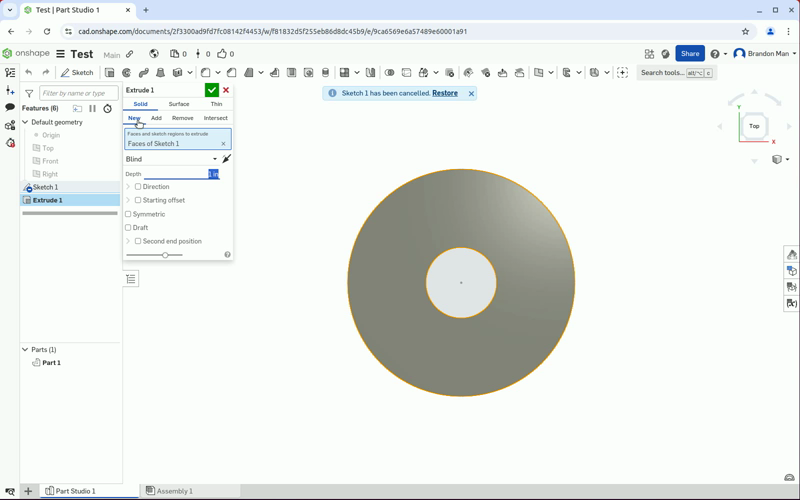
text(2.889)
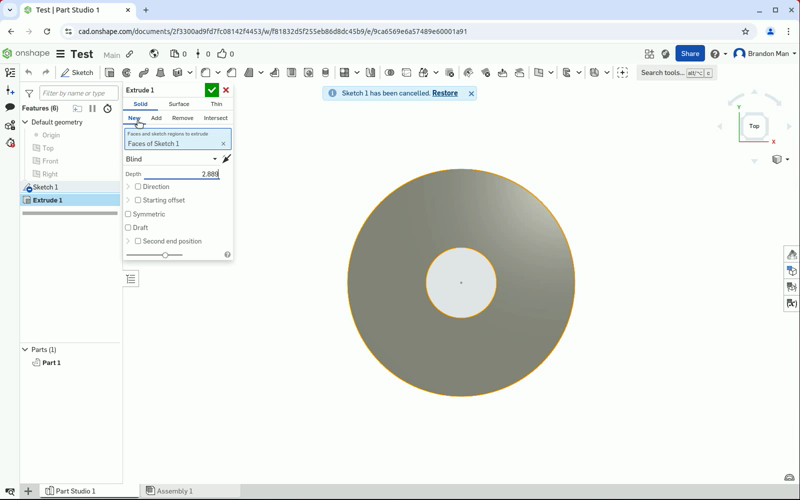
key(enter)
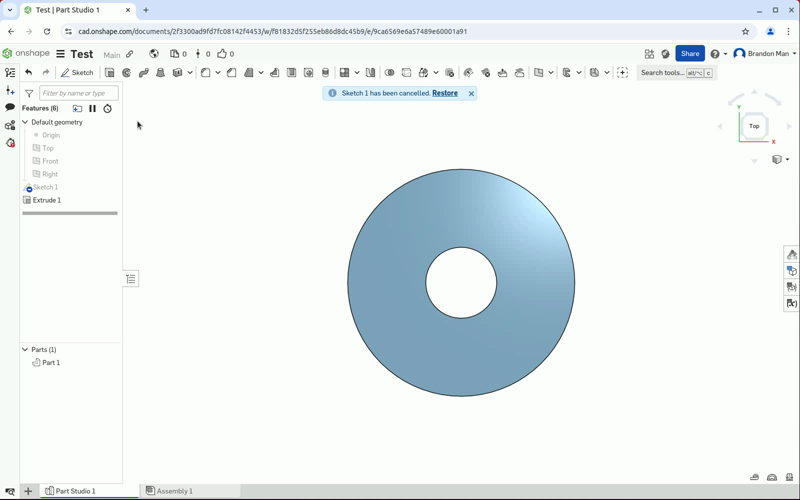
key(shift+h)
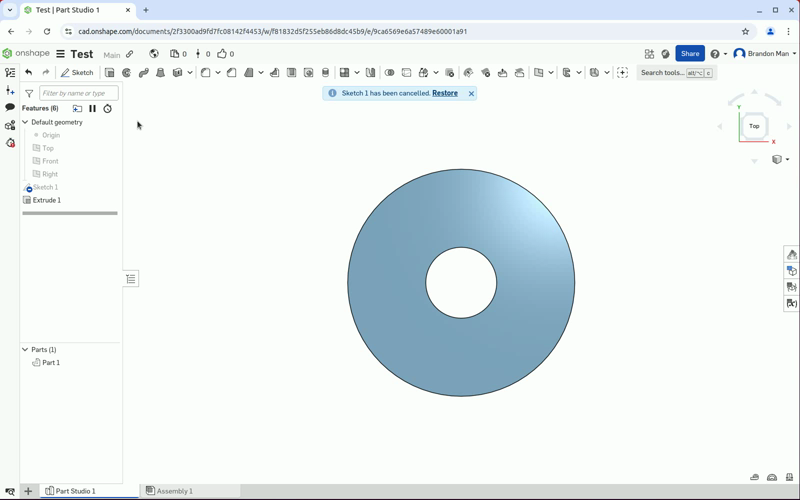
key(shift+h)
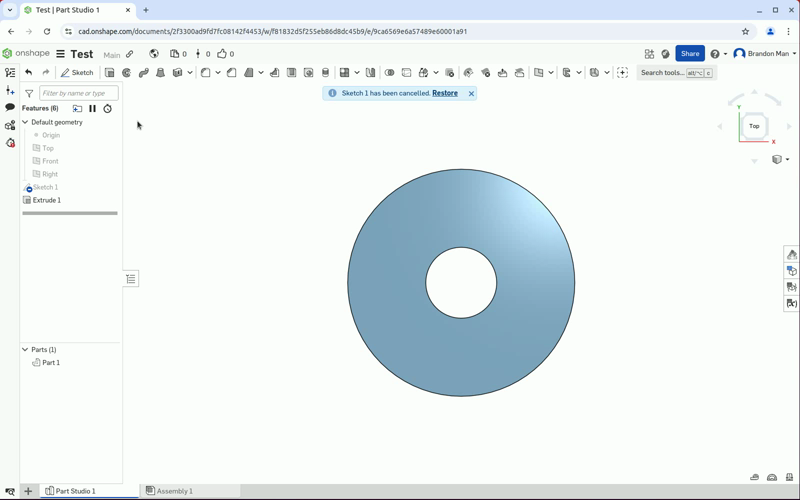
mouse_move(73, 189)
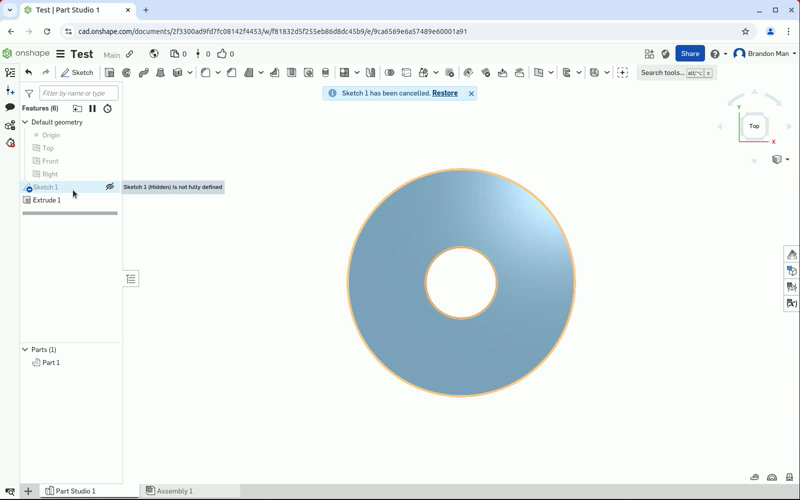
click(73, 189)
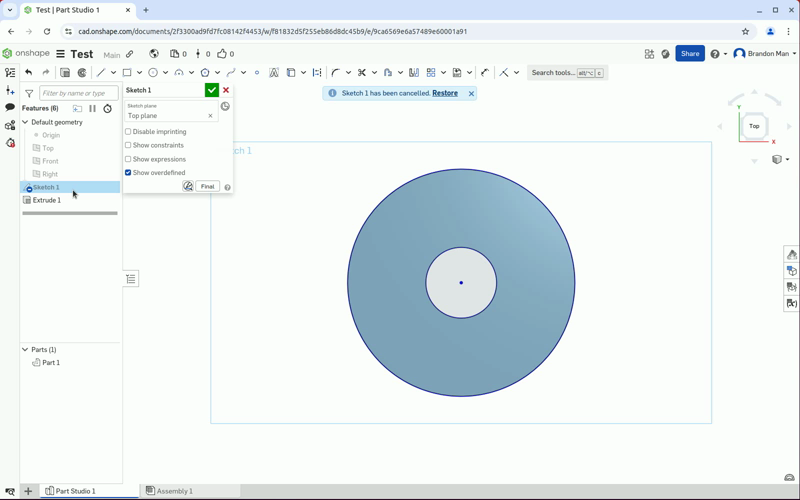
mouse_move(229, 92)
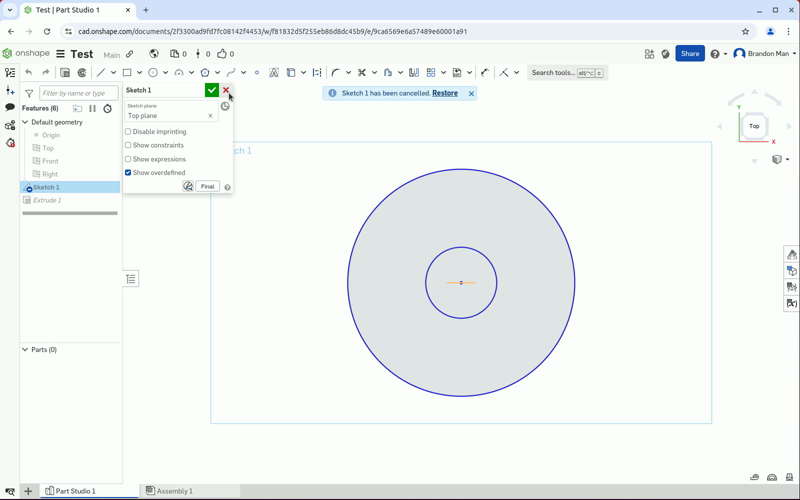
click(229, 92)
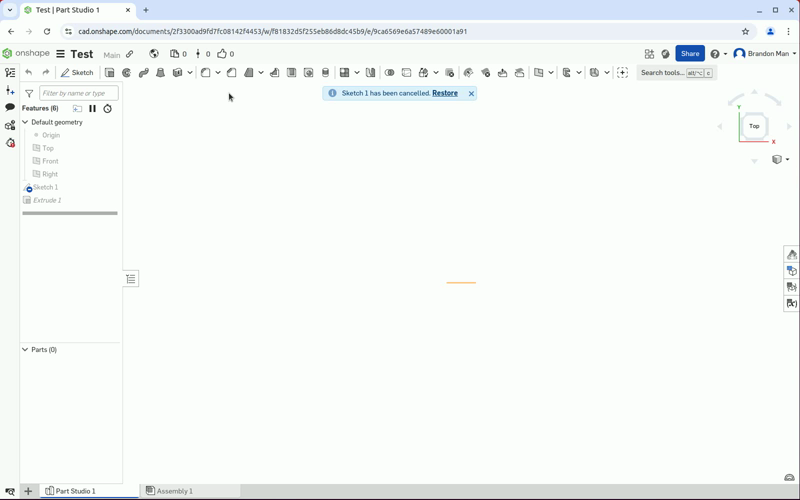
mouse_move(541, 75)
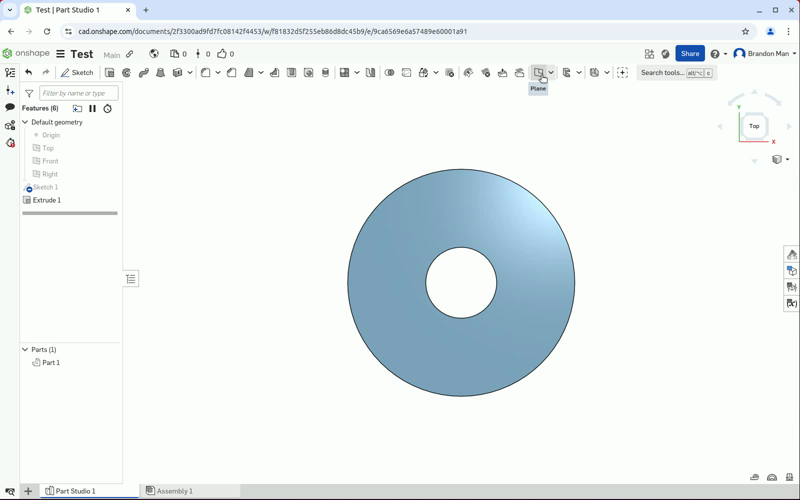
click(541, 75)
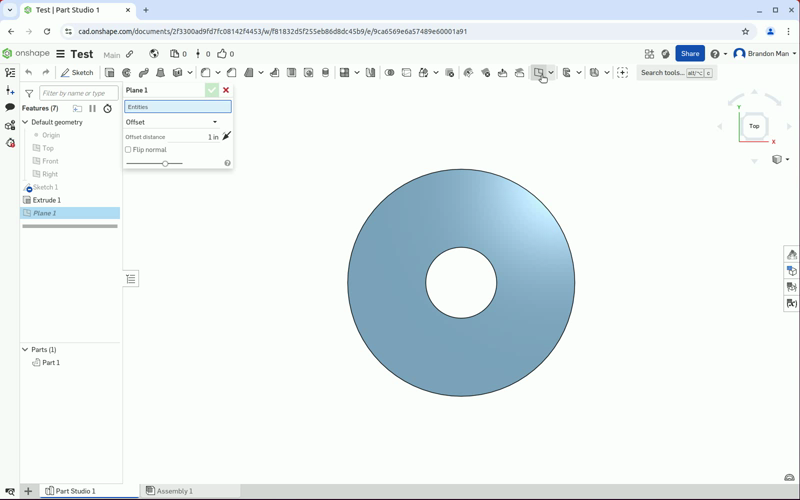
mouse_move(73, 150)
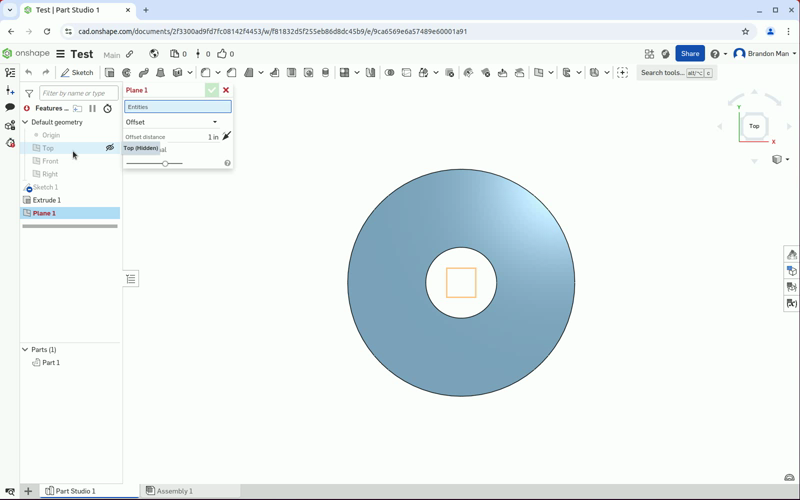
click(73, 150)
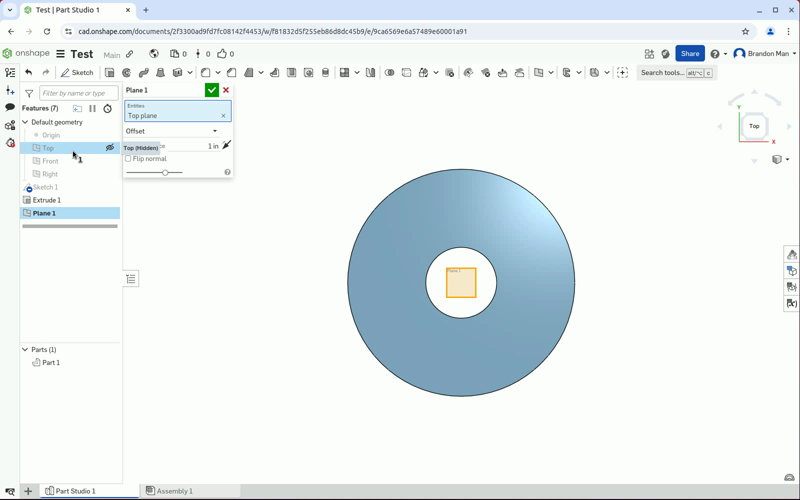
key(tab, 2)
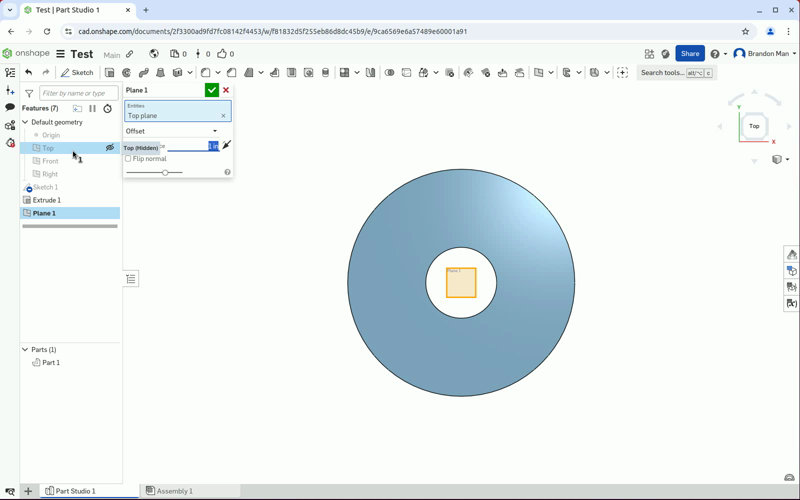
text(2.896)
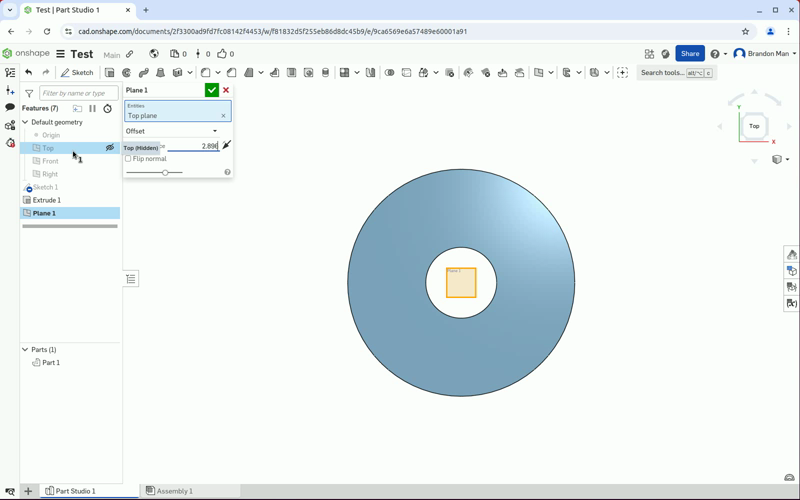
key(enter, 2)
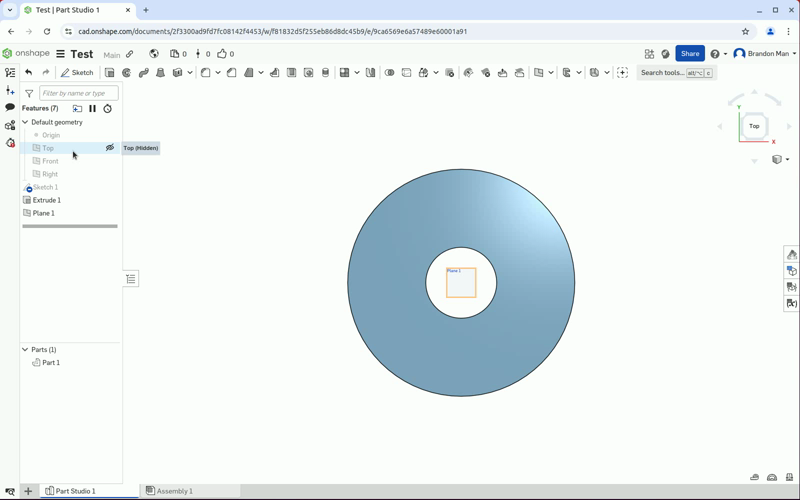
key(shift+s)
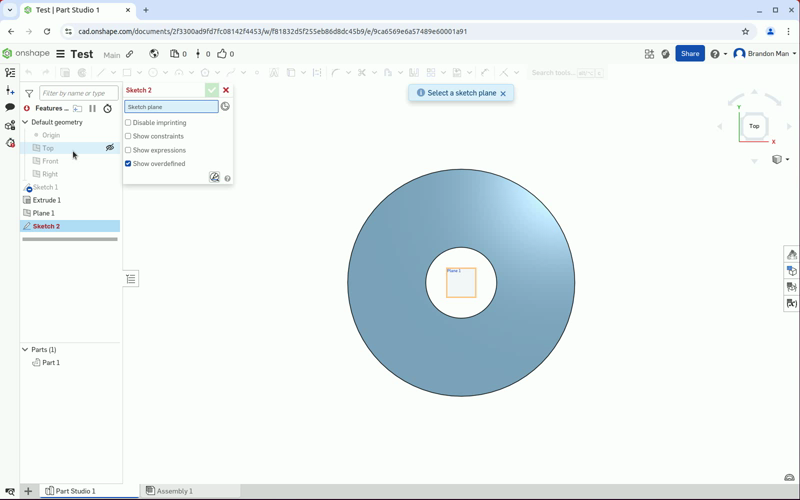
mouse_move(73, 215)
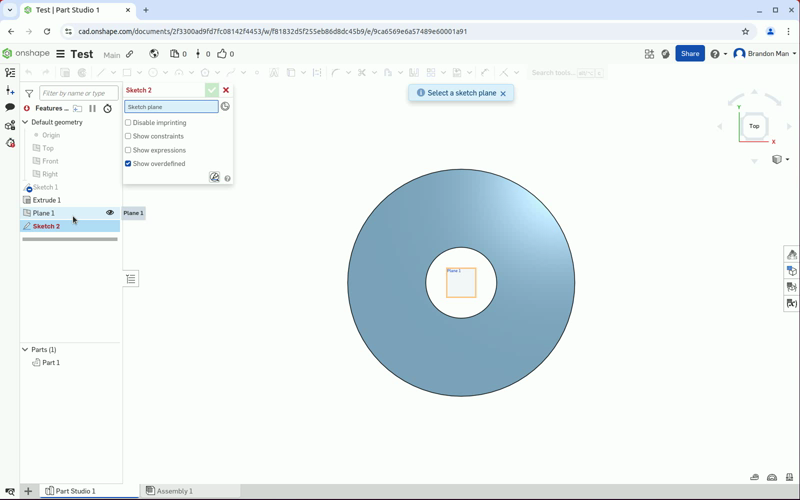
click(73, 215)
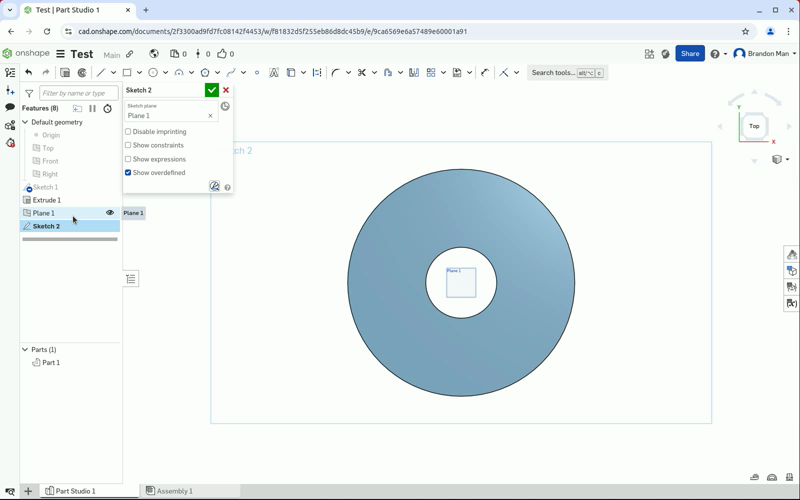
mouse_move(73, 352)
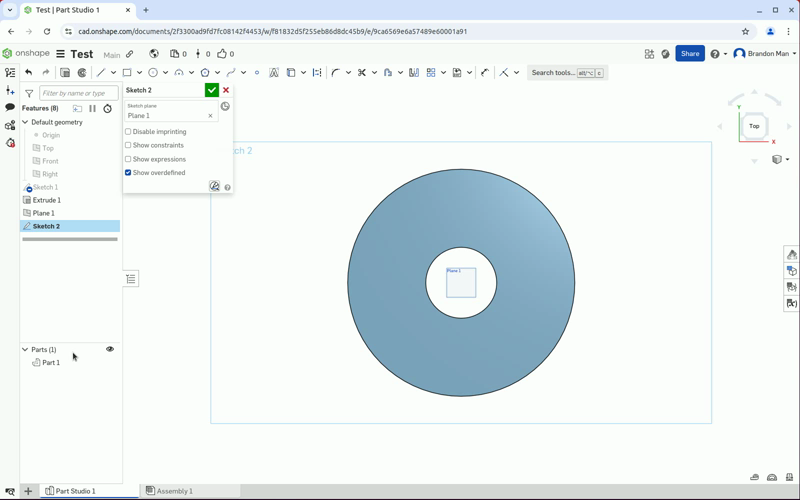
key(y)
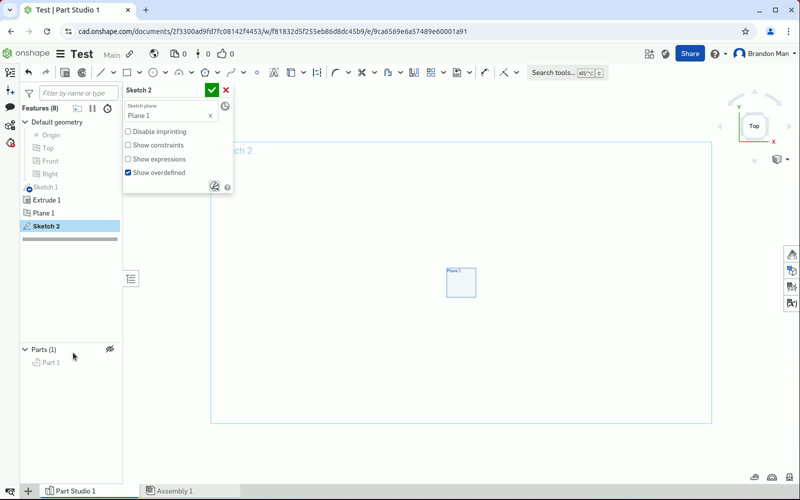
key(c)
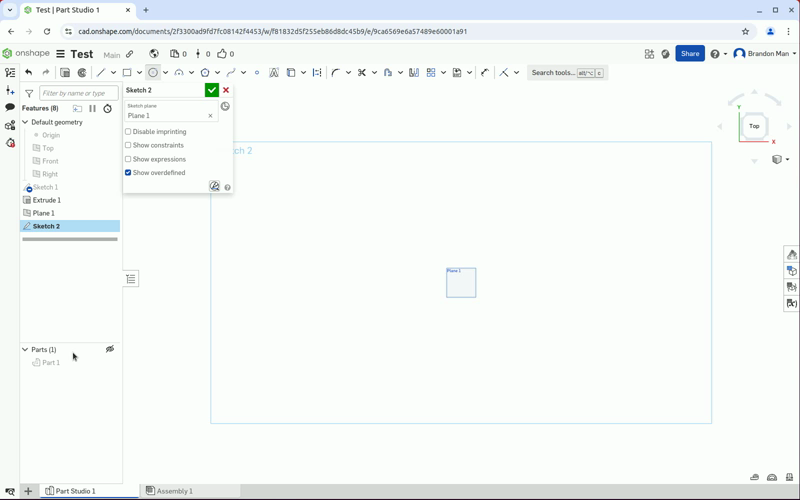
key_down(shift)
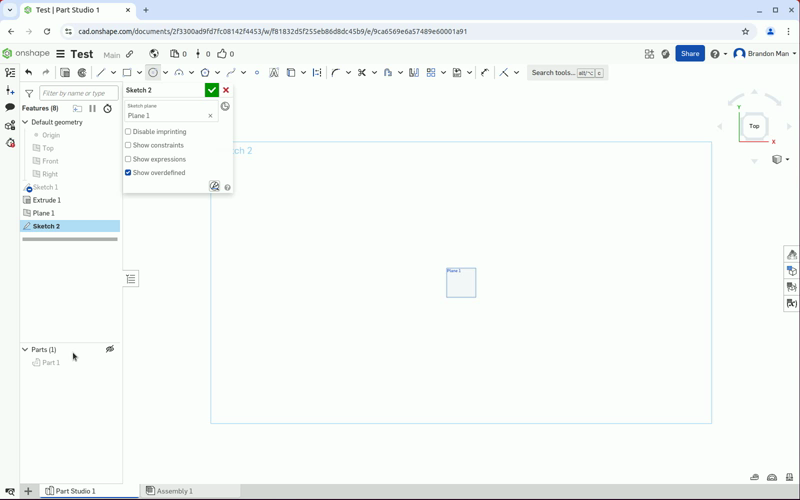
mouse_move(461, 282)
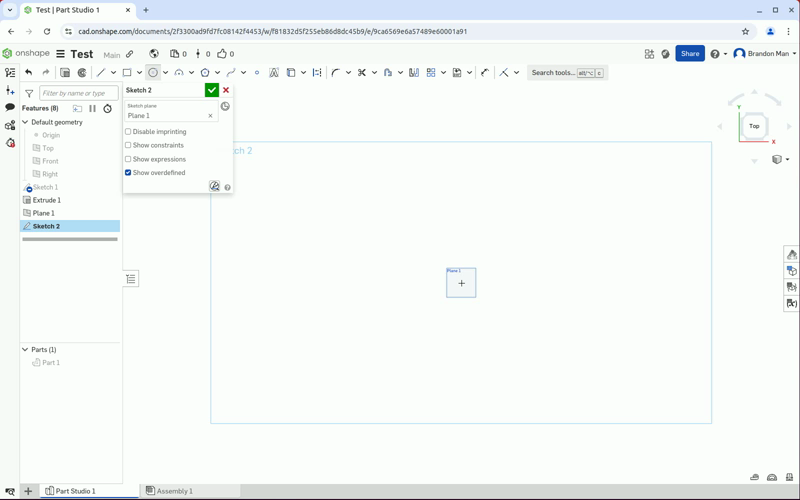
click(461, 282)
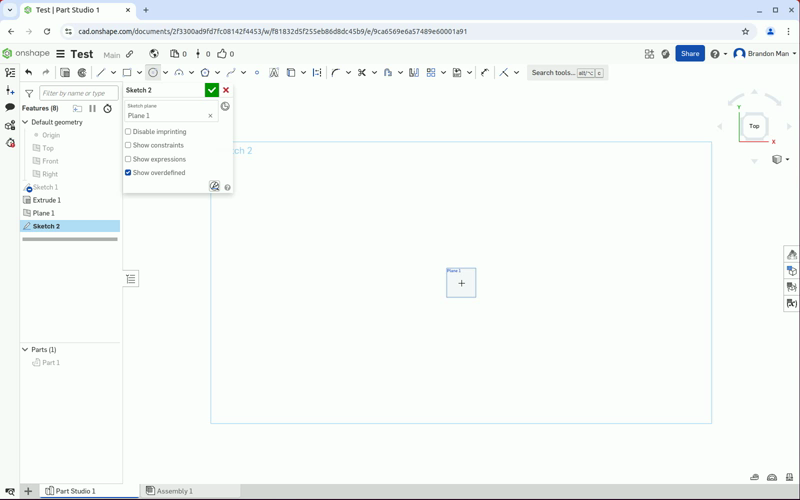
key_up(shift)
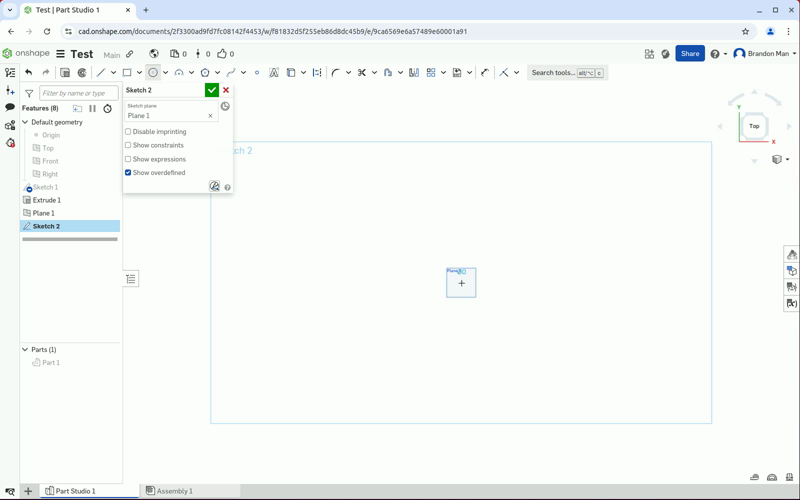
mouse_move(561, 282)
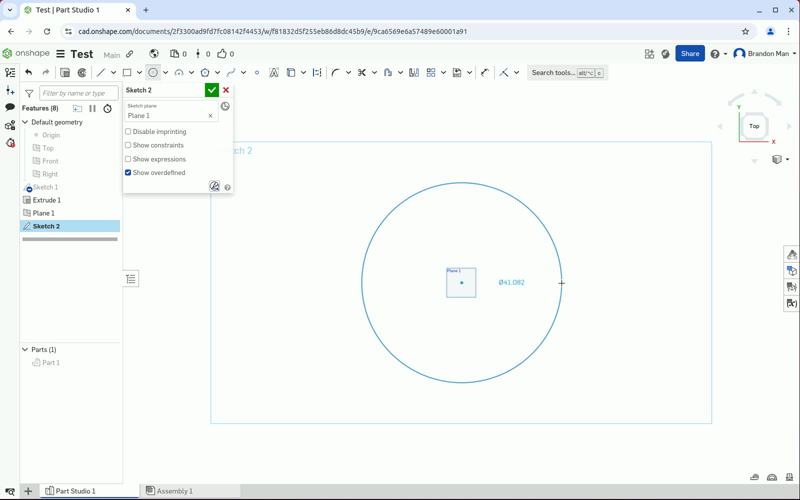
click(561, 282)
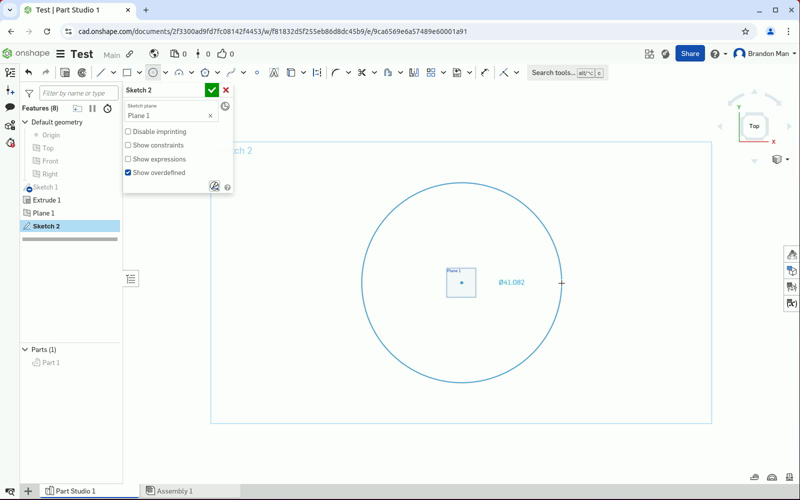
key(esc)
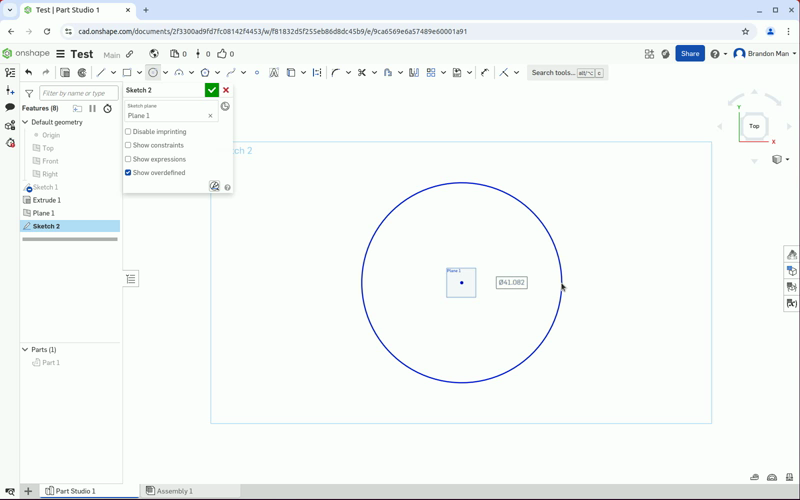
key(c)
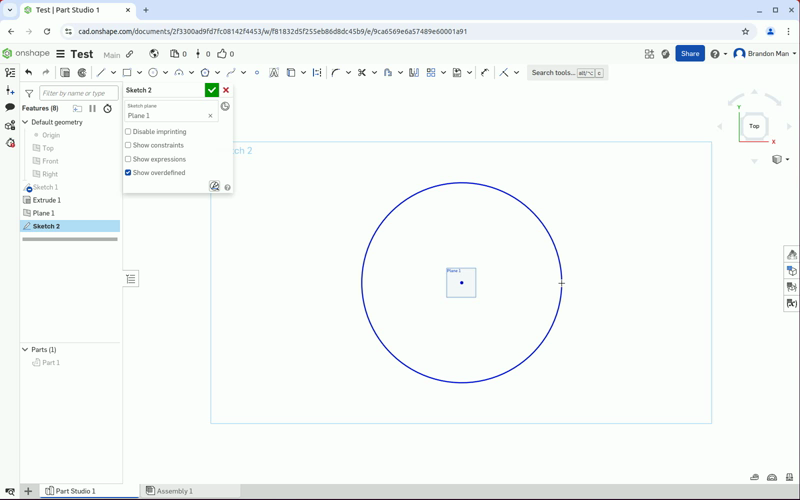
key_down(shift)
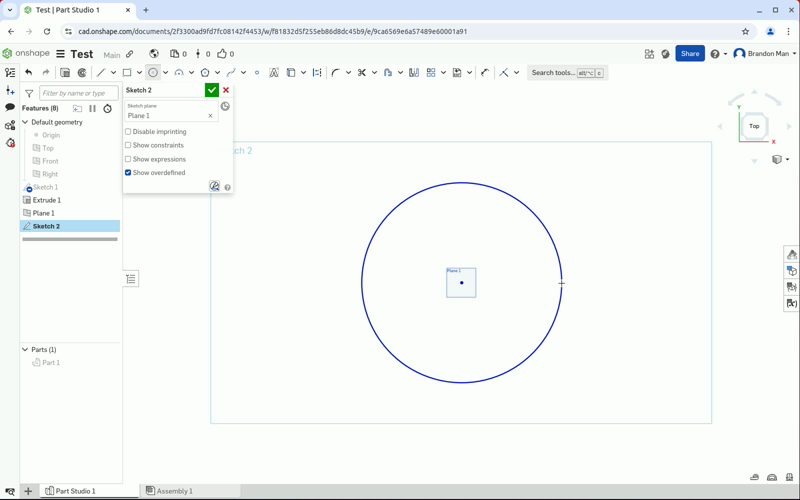
mouse_move(461, 282)
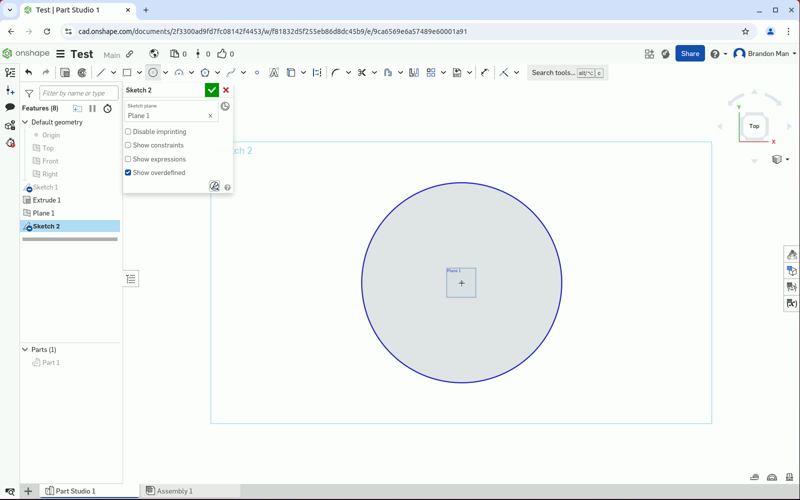
click(461, 282)
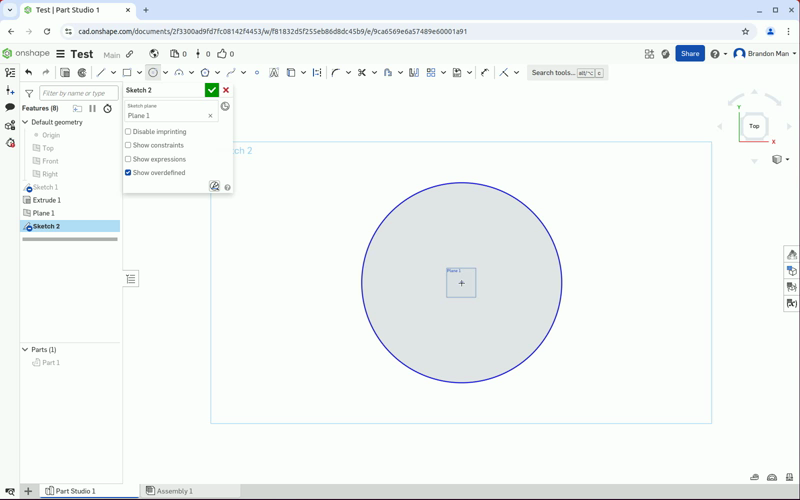
key_up(shift)
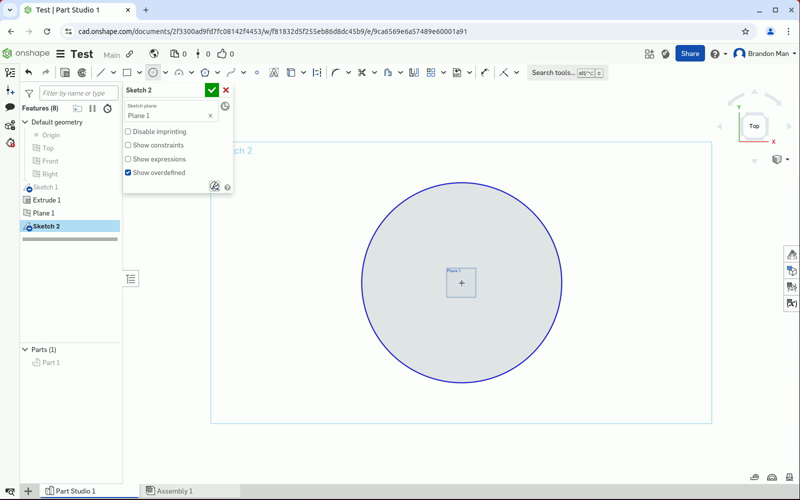
mouse_move(497, 282)
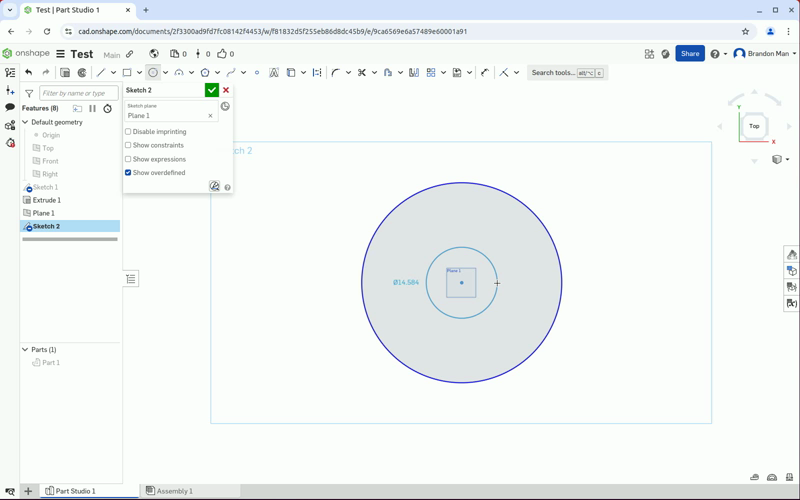
click(497, 282)
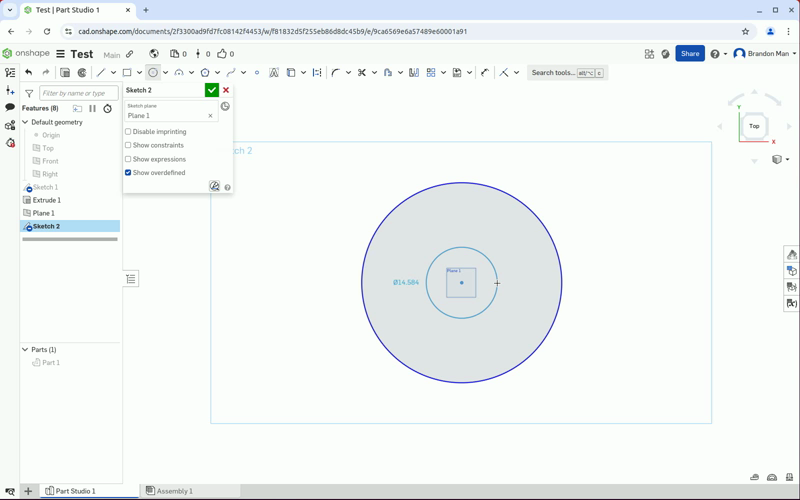
key(esc)
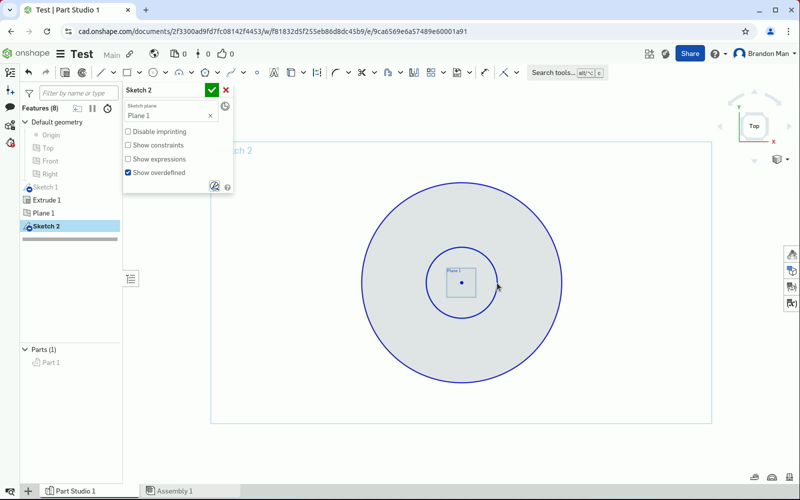
mouse_move(504, 225)
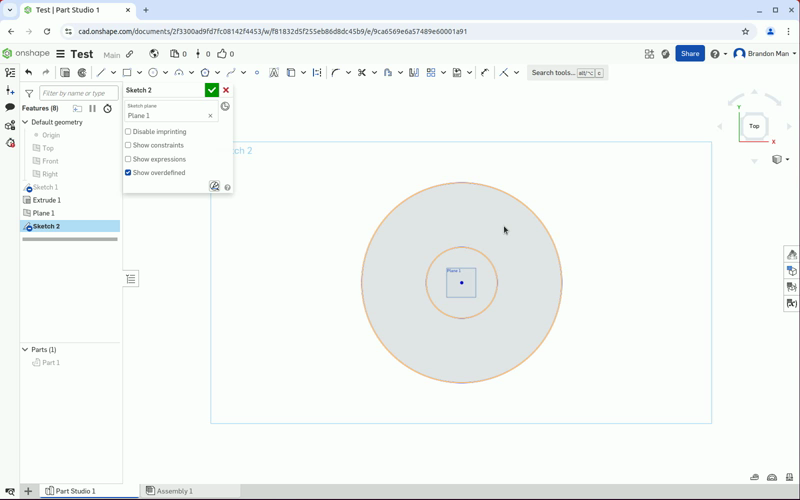
click(504, 225)
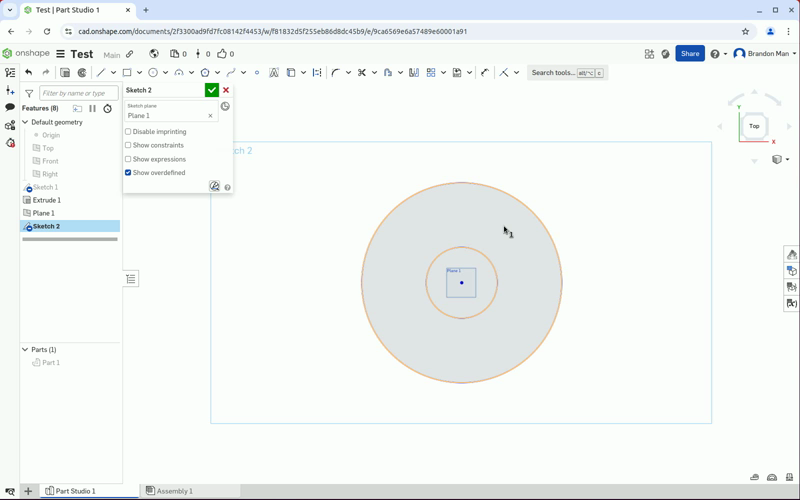
mouse_move(73, 352)
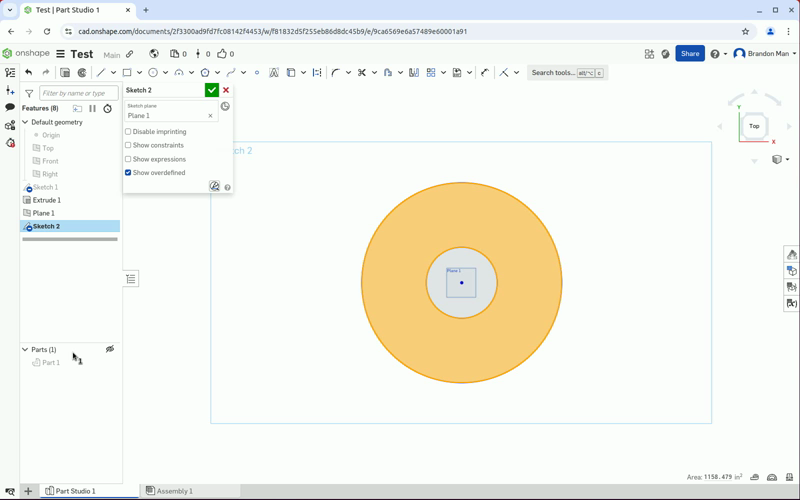
key(shift+y)
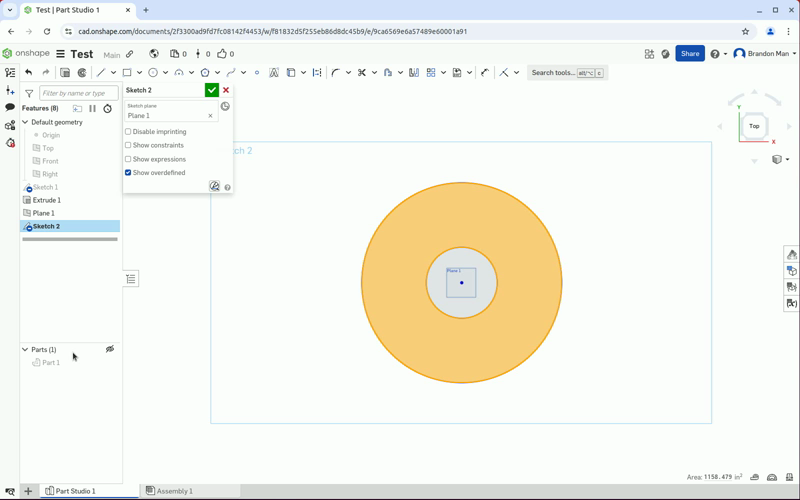
key(shift+e)
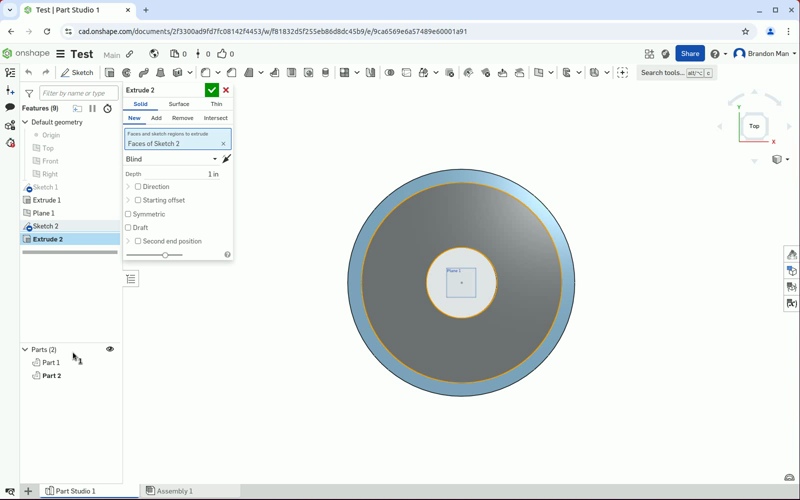
mouse_move(143, 106)
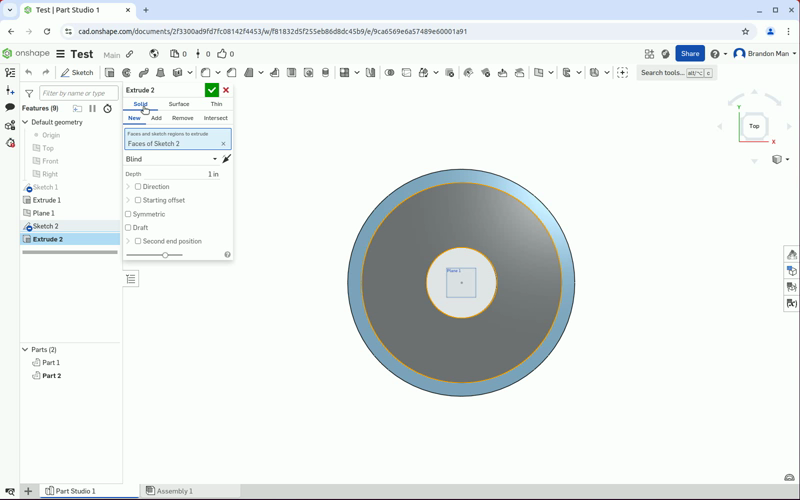
click(143, 106)
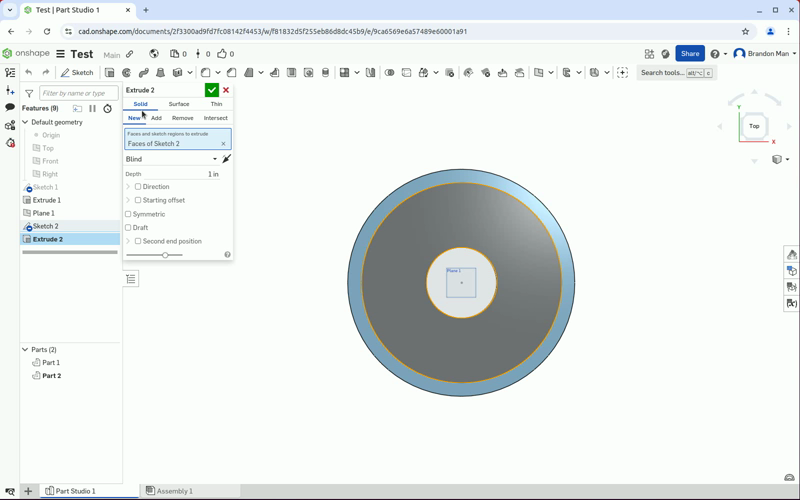
mouse_move(137, 120)
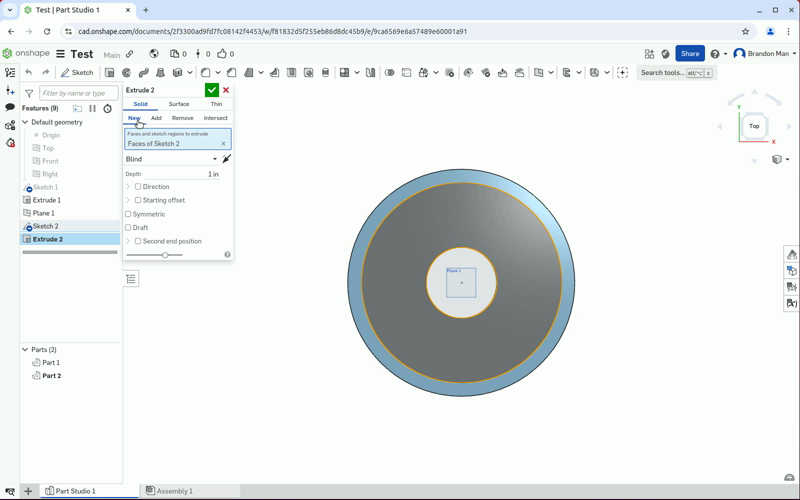
click(137, 120)
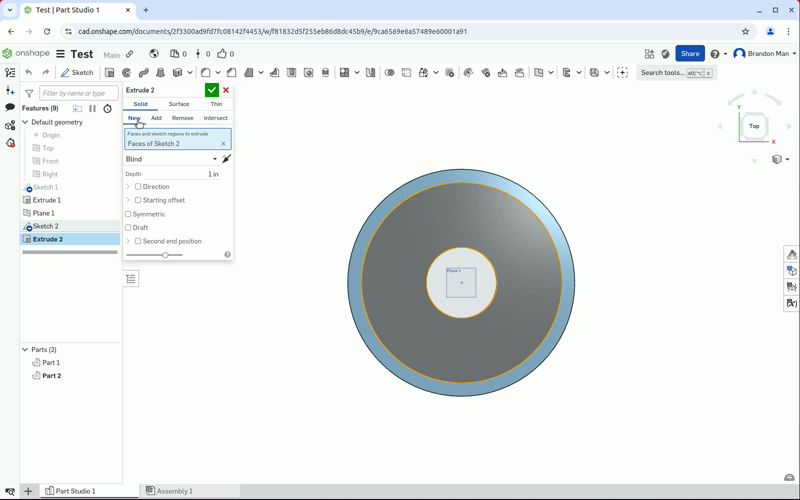
key(tab, 4)
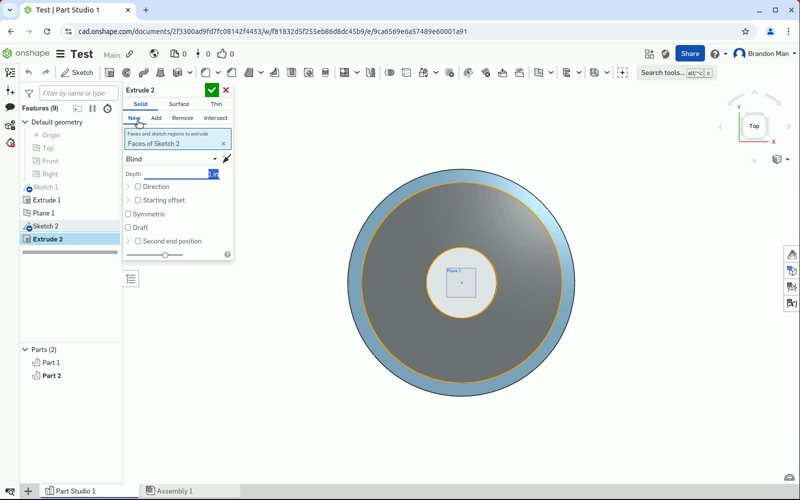
text(9.147)
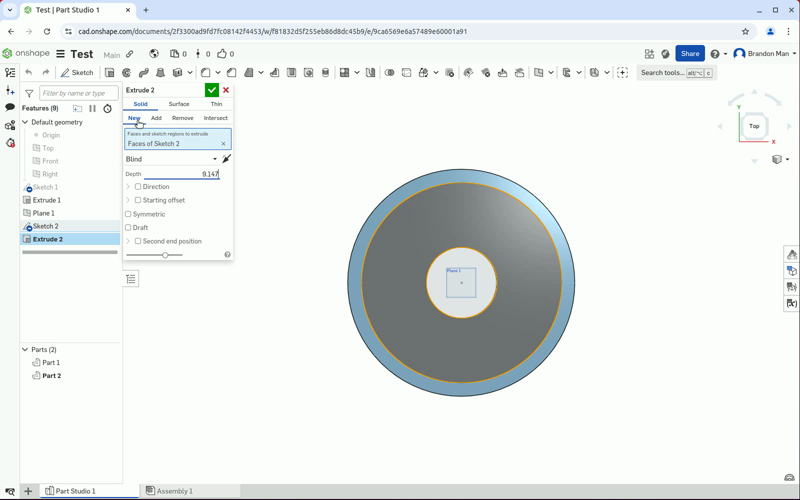
key(enter)
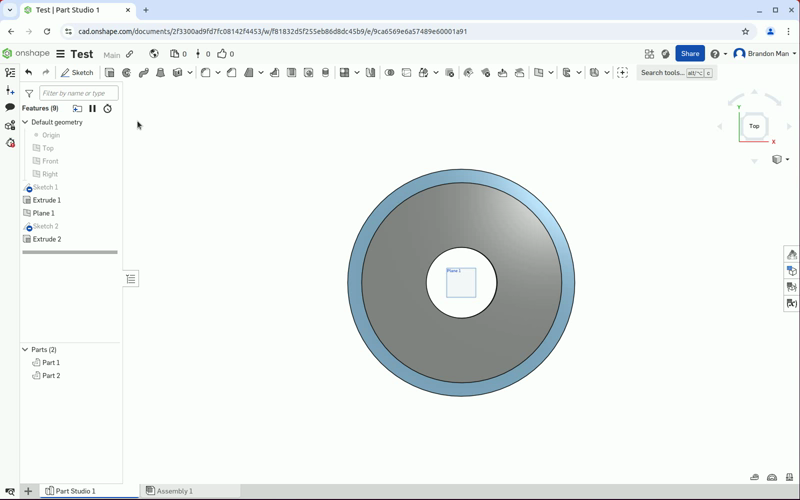
key(shift+h)
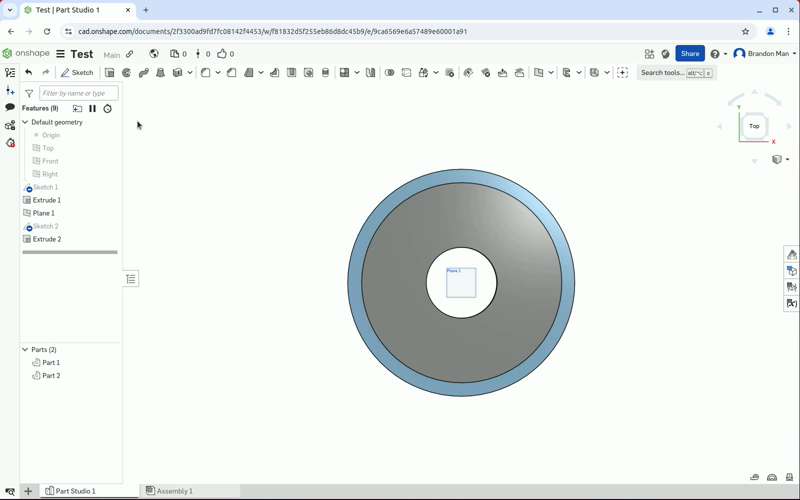
key(shift+h)
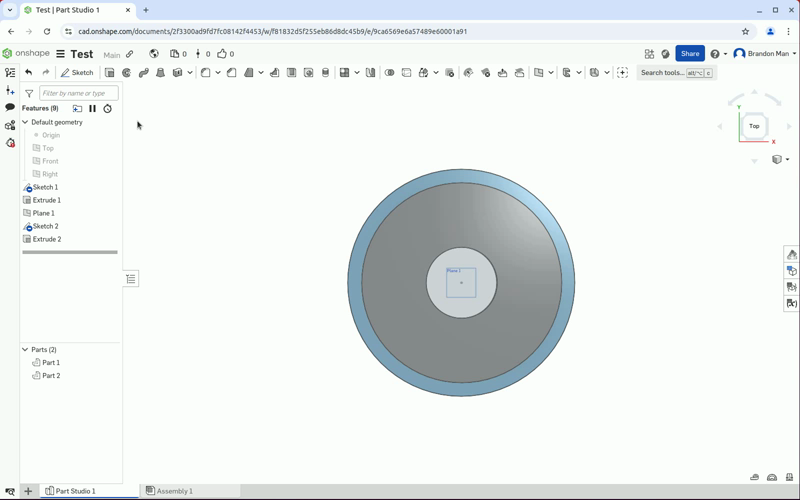
key(shift+7)
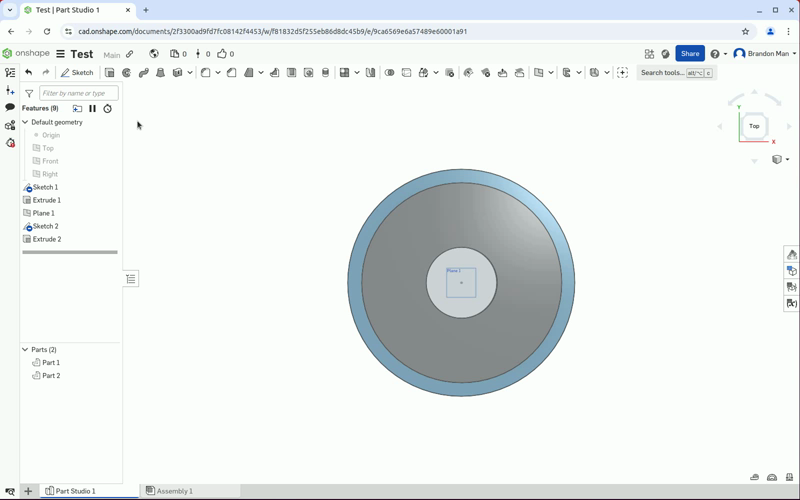
key(up, 3)
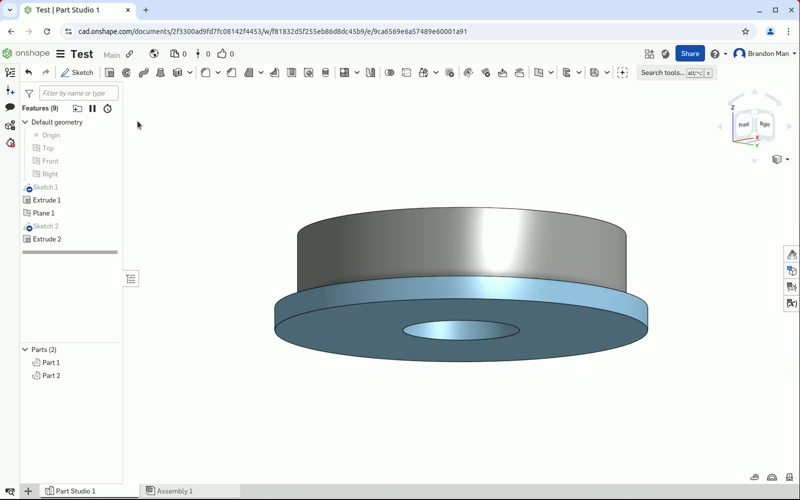
key(left, 3)
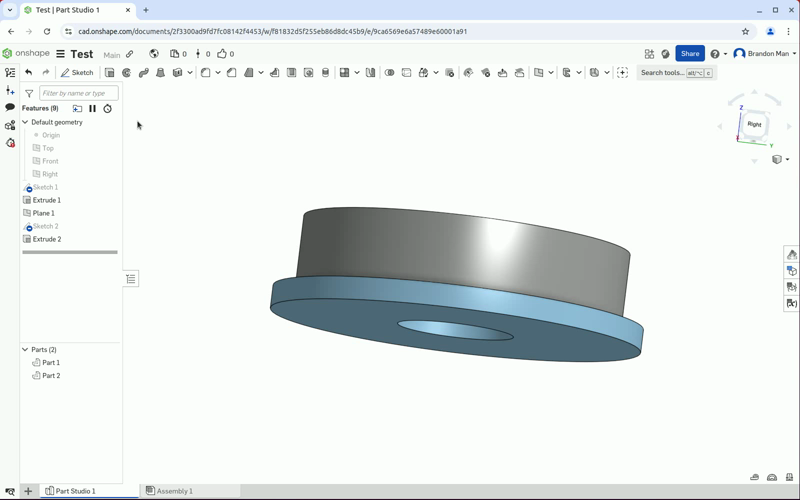
key(right, 3)
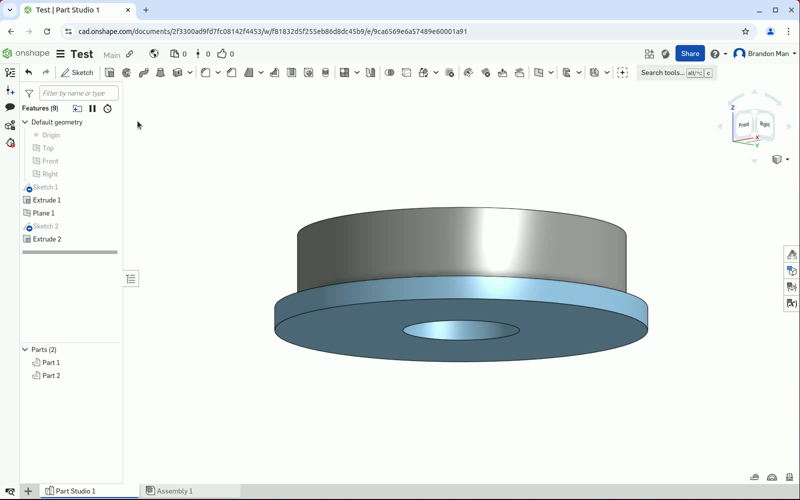
key(down, 3)
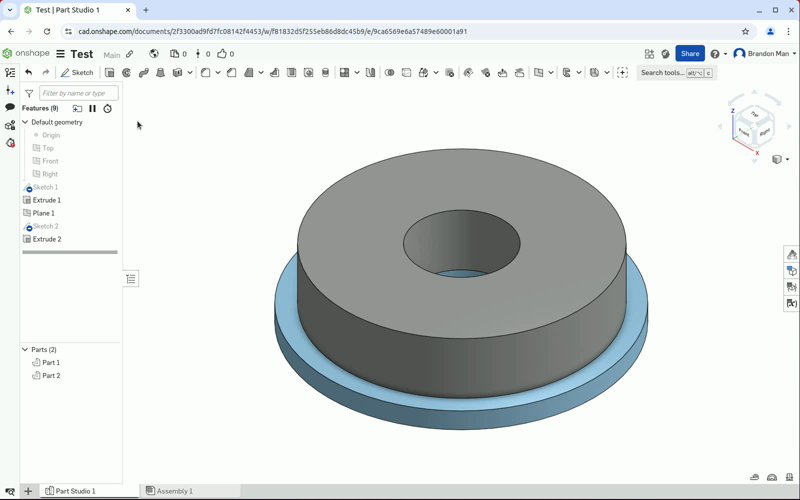
mouse_move(73, 189)
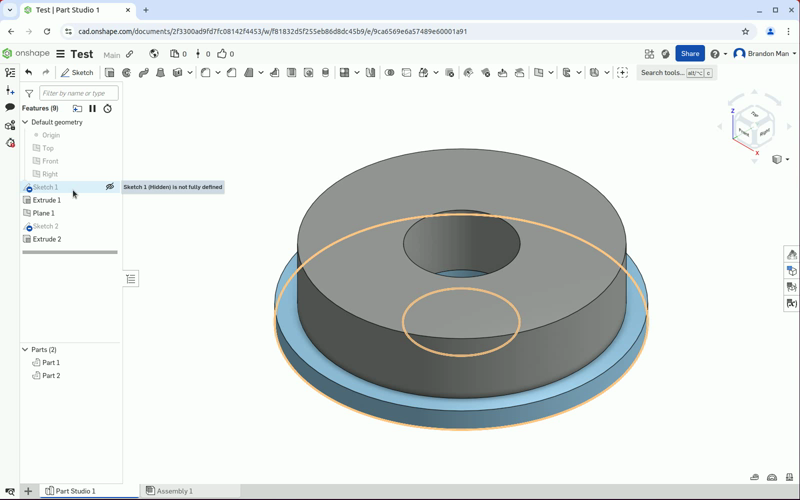
click(73, 189)